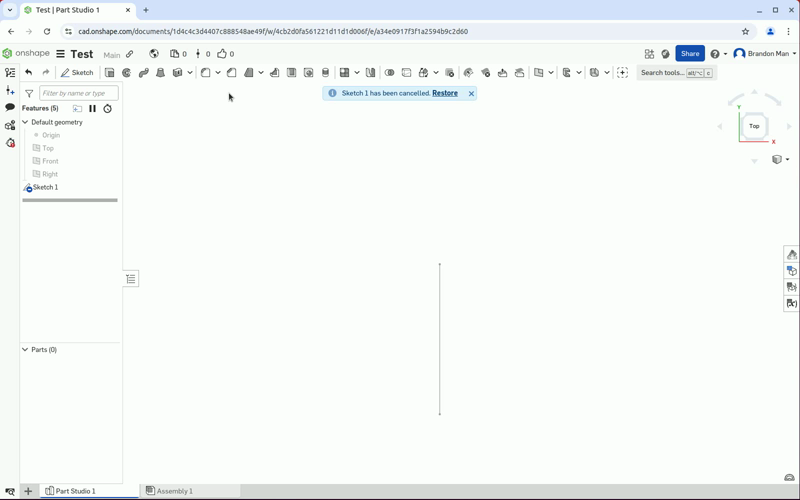
key(shift+h)
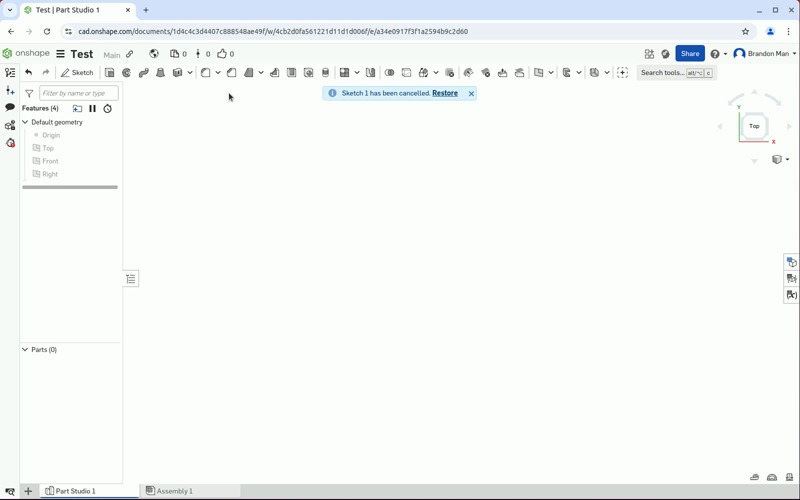
mouse_move(73, 352)
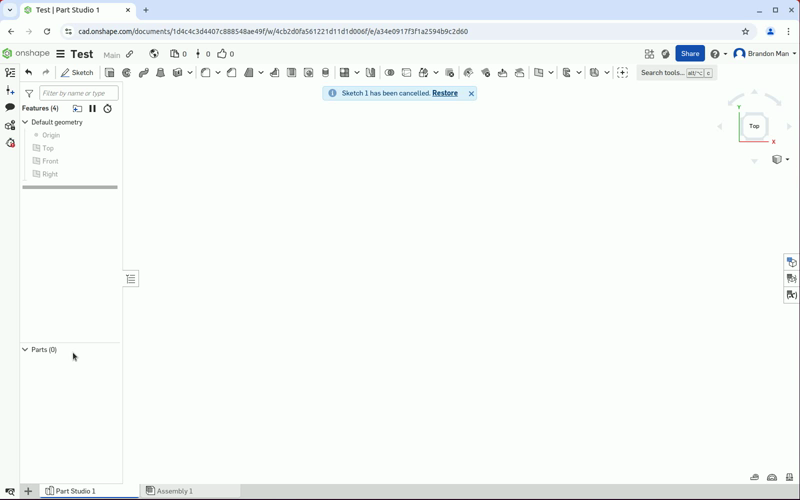
key(y)
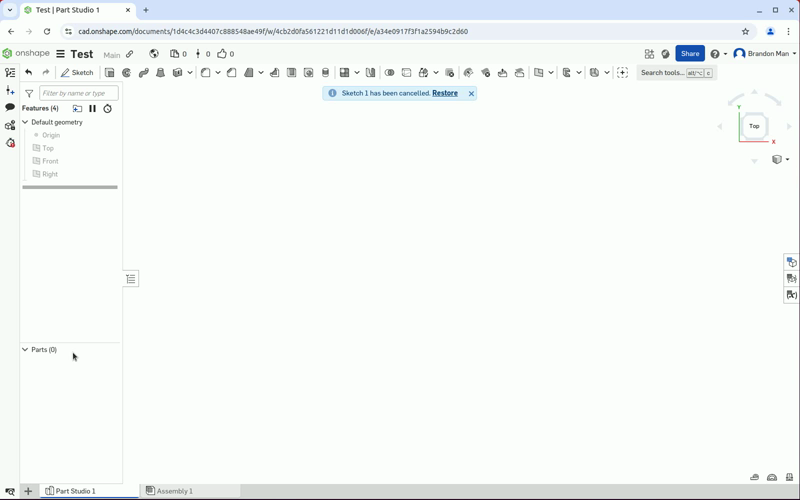
key(shift+p)
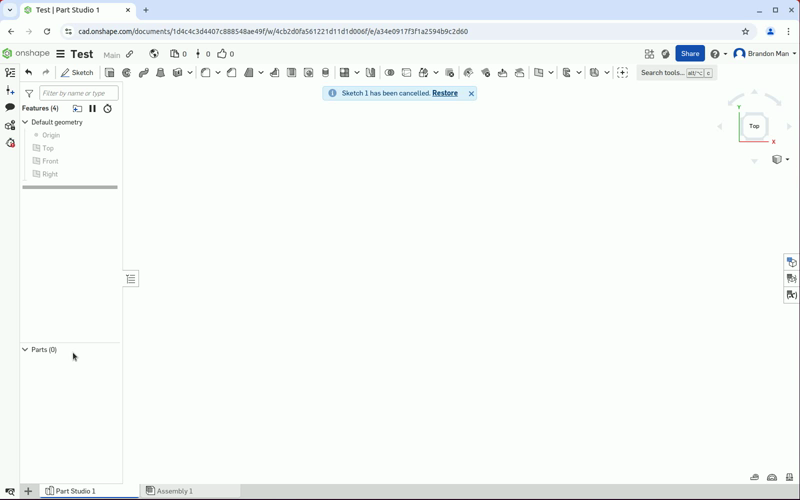
key(space)
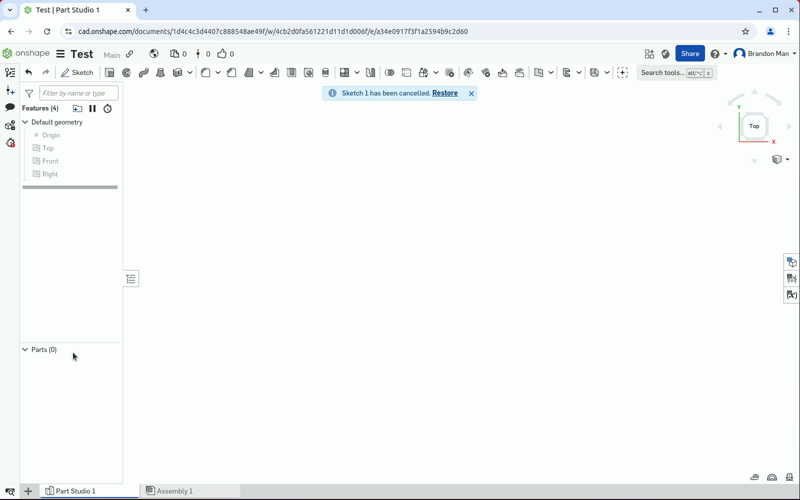
key_down(shift)
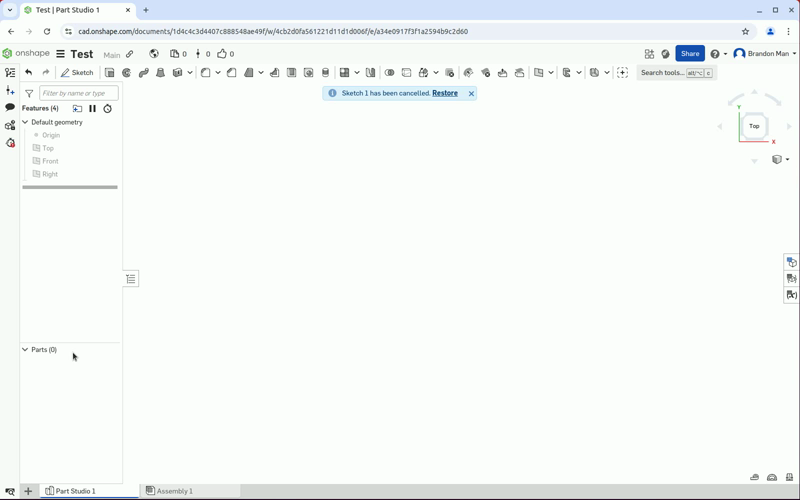
key(up)
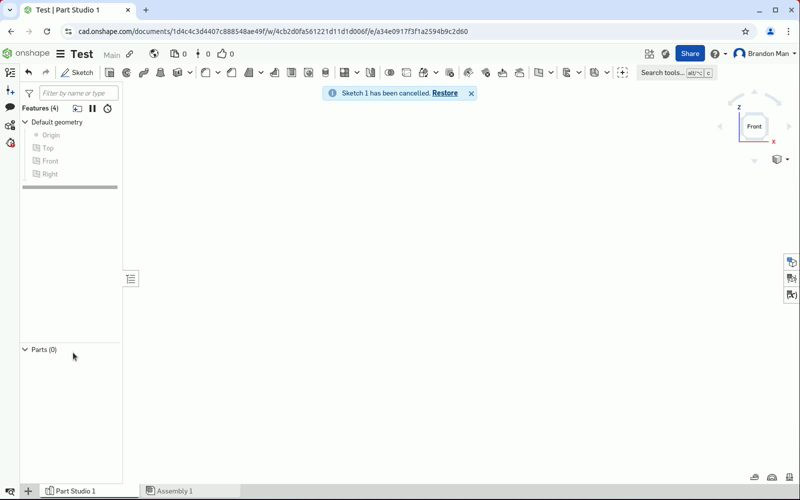
key_up(shift)
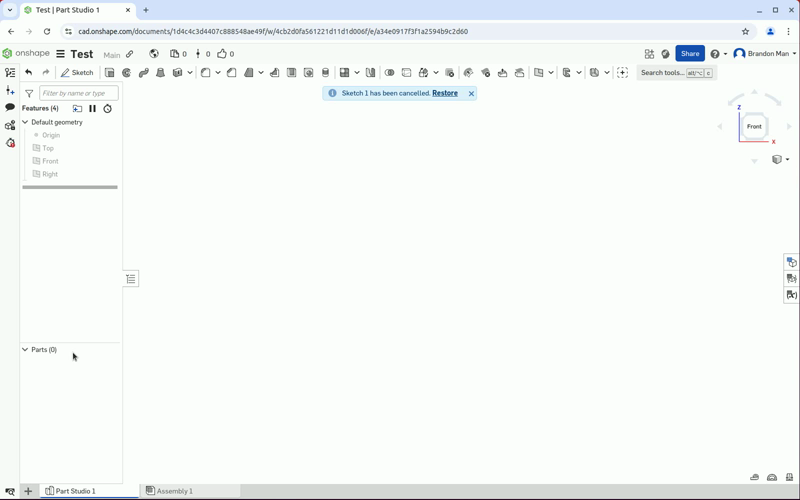
mouse_move(73, 352)
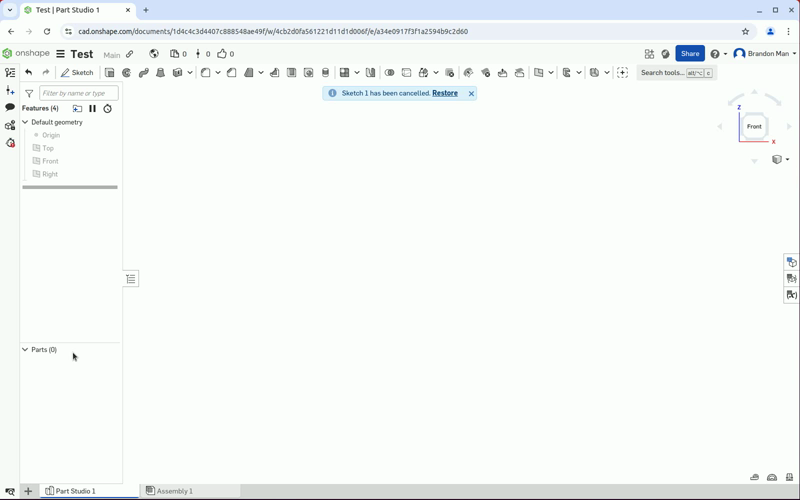
key(shift+y)
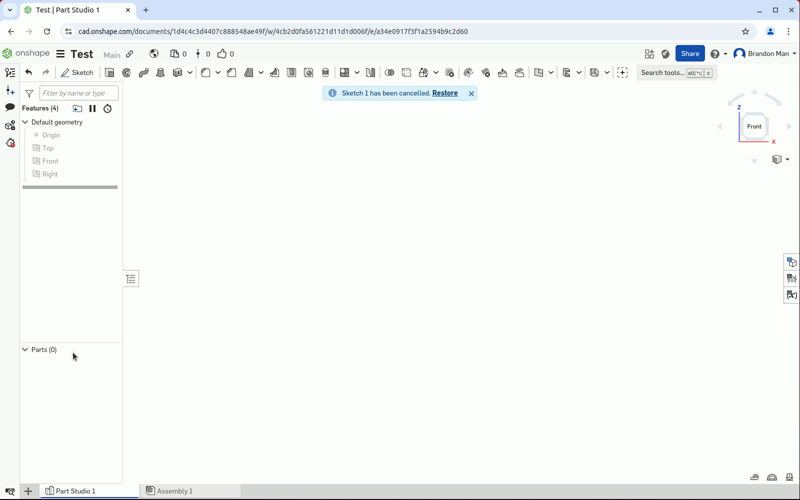
key(shift+s)
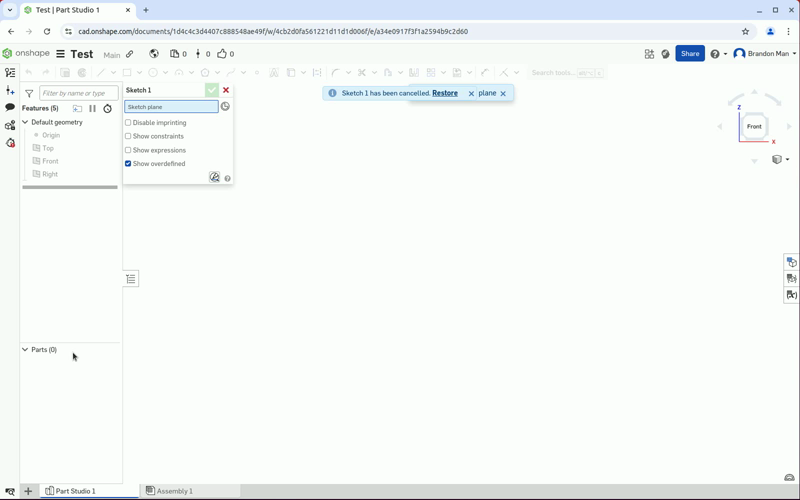
mouse_move(73, 163)
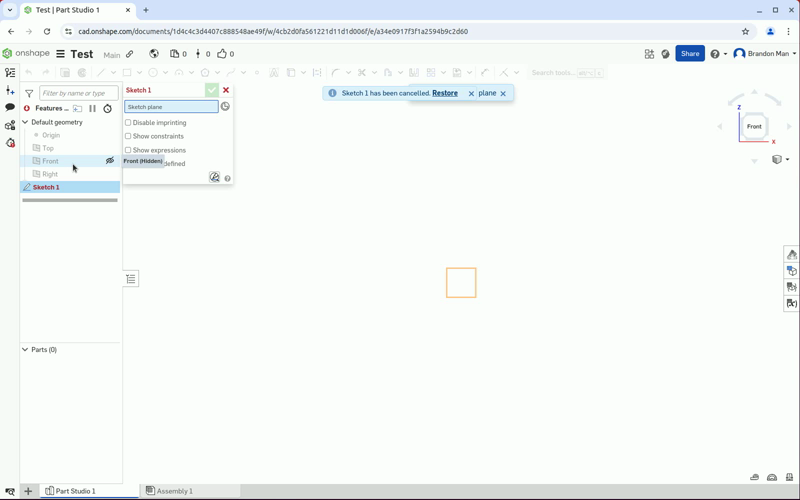
click(73, 163)
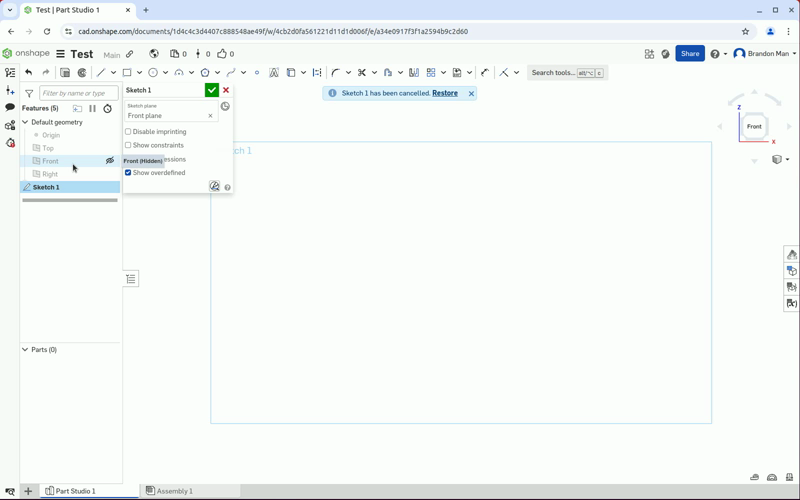
mouse_move(73, 352)
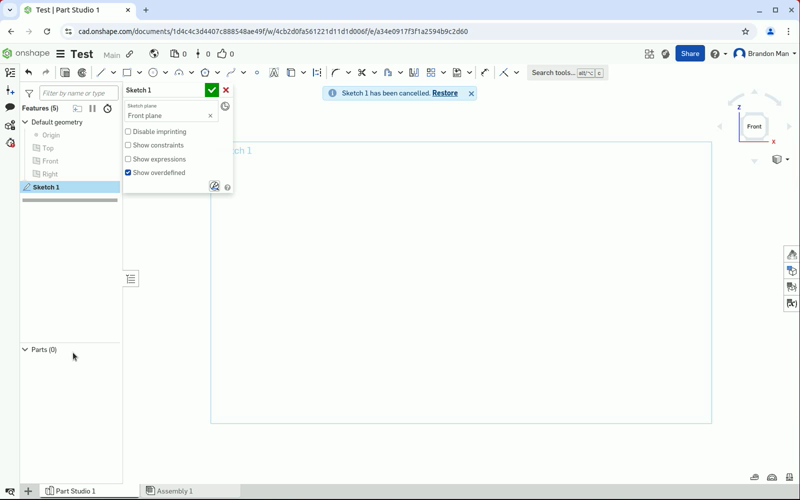
key(y)
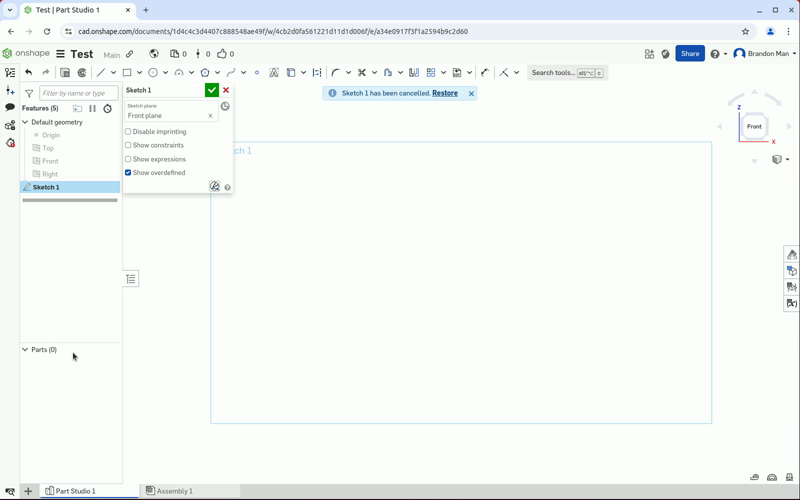
key(l)
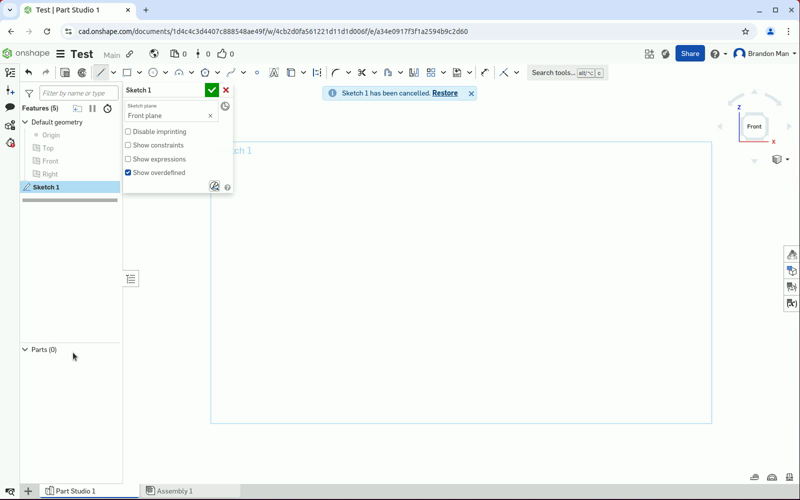
key_down(shift)
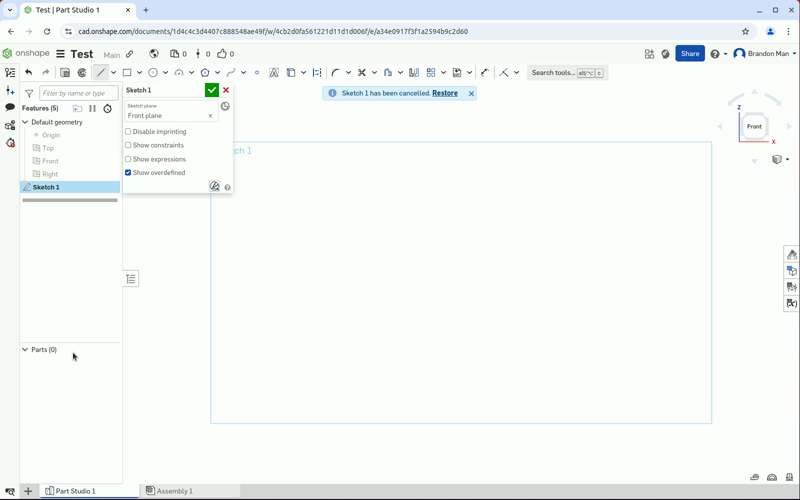
mouse_move(460, 282)
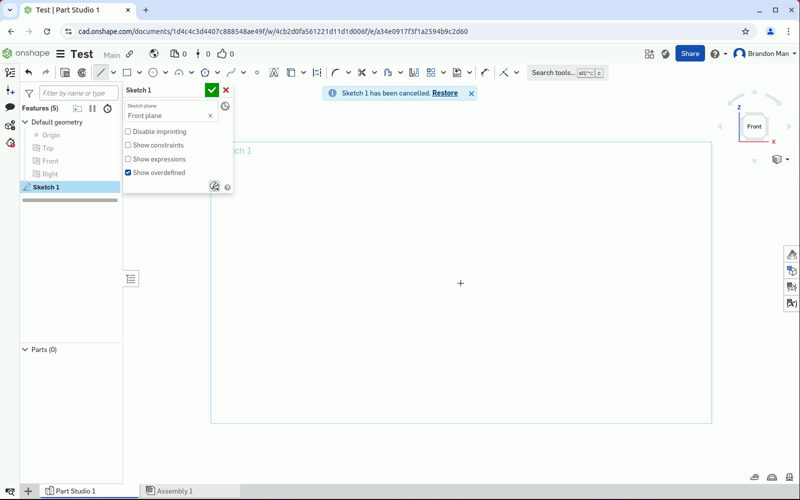
click(460, 282)
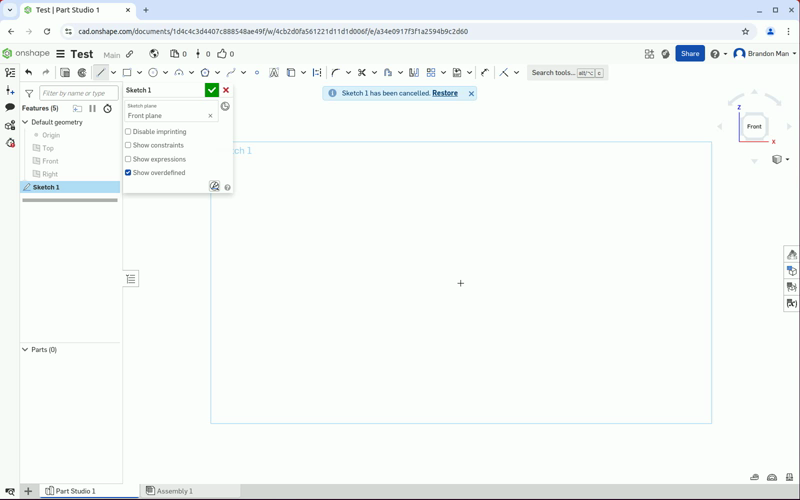
key_up(shift)
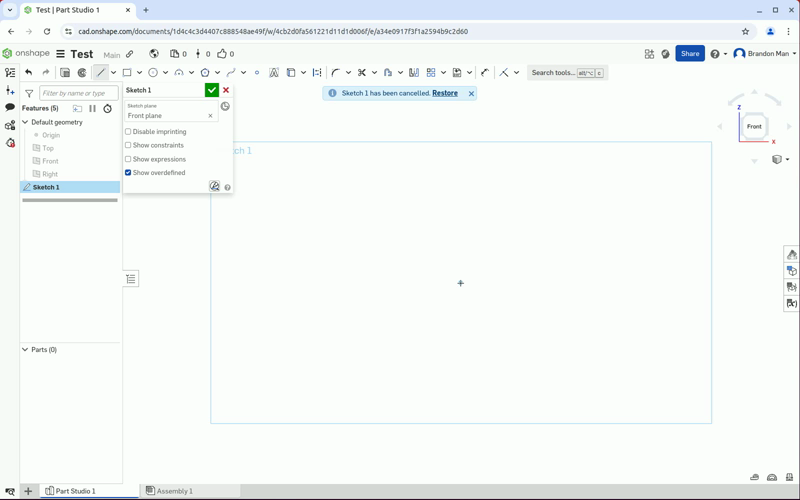
key_down(shift)
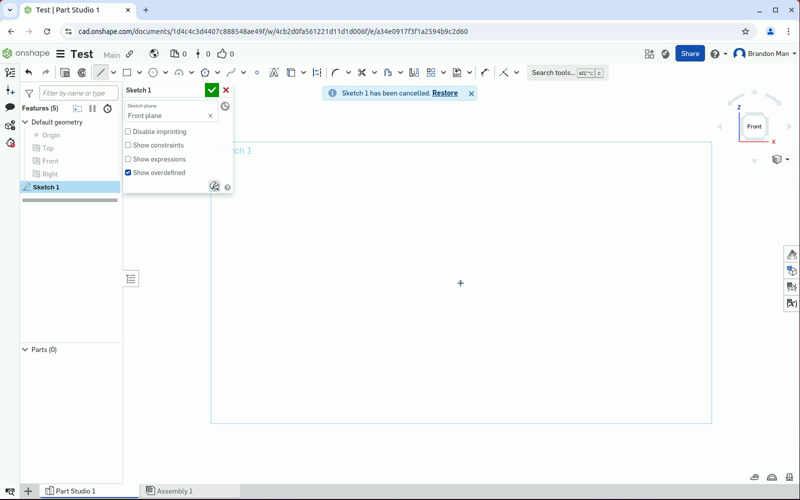
mouse_move(573, 282)
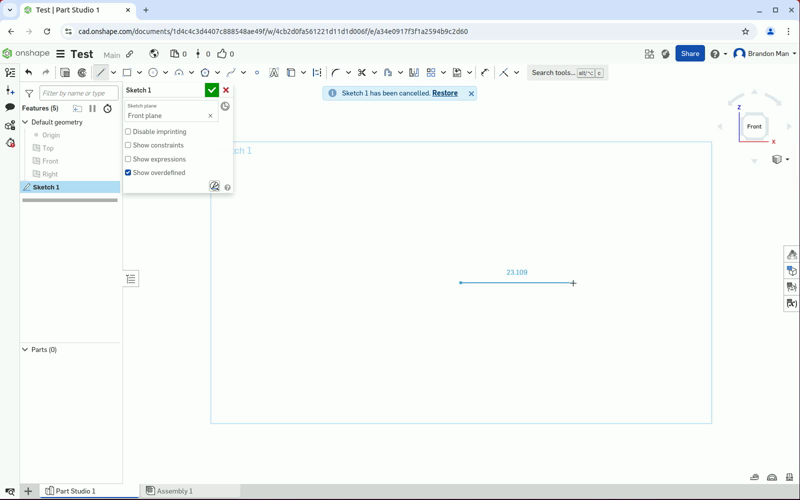
click(573, 282)
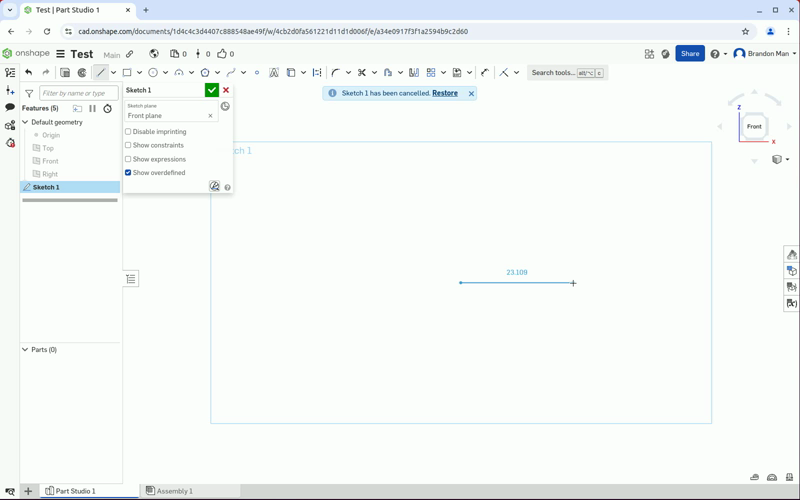
key_up(shift)
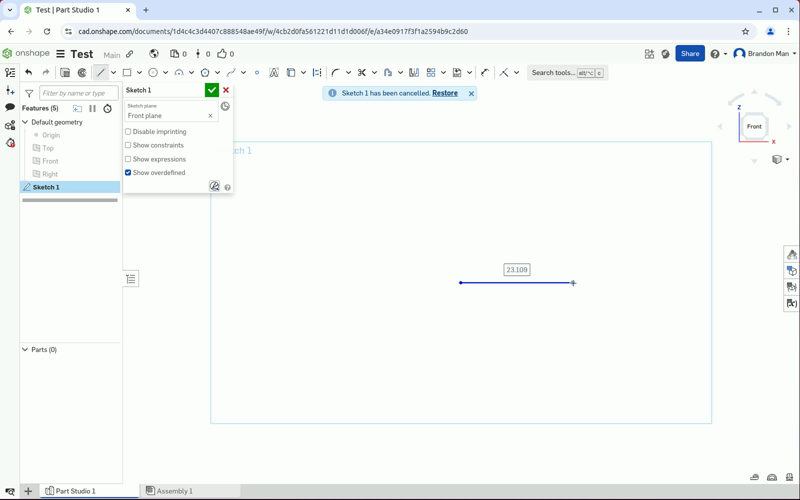
key_down(shift)
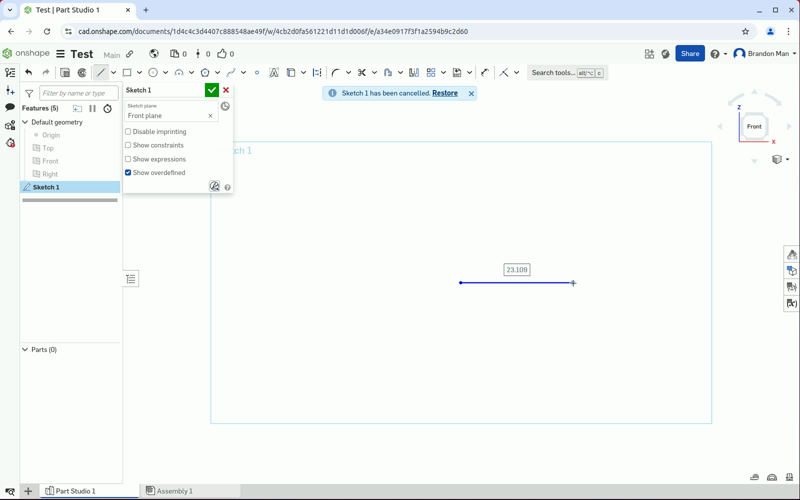
mouse_move(548, 220)
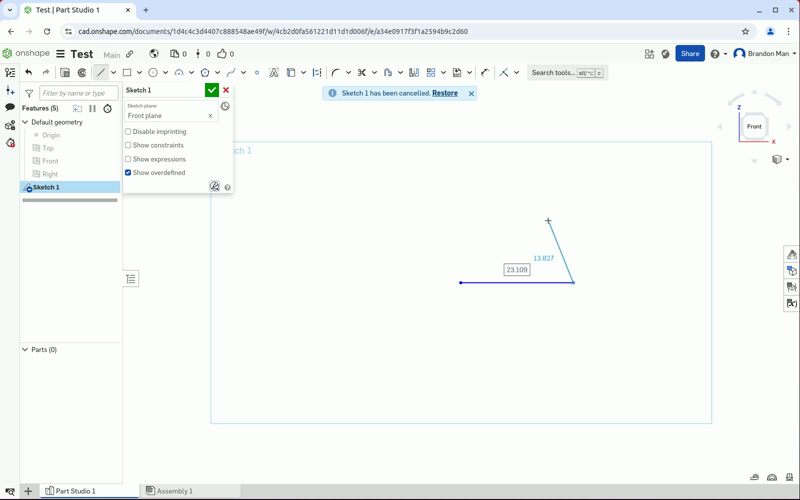
click(548, 220)
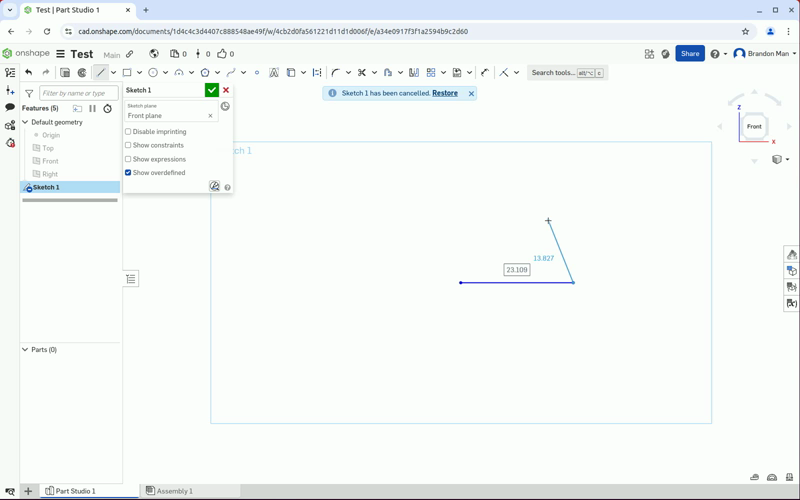
key_up(shift)
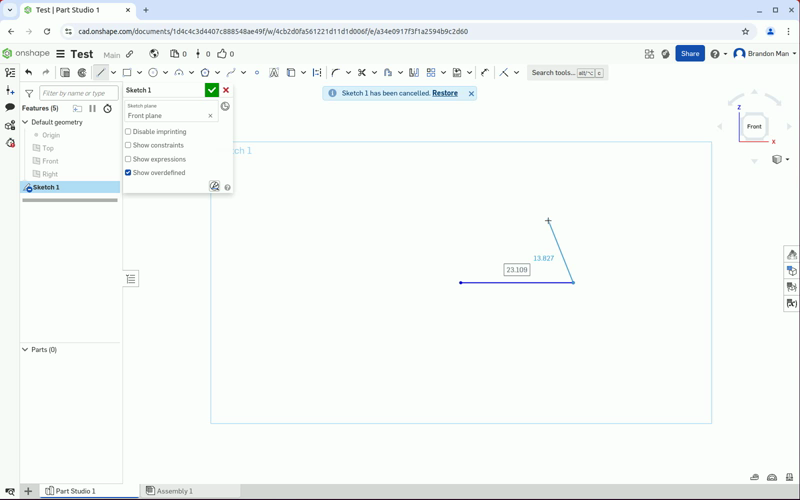
key_down(shift)
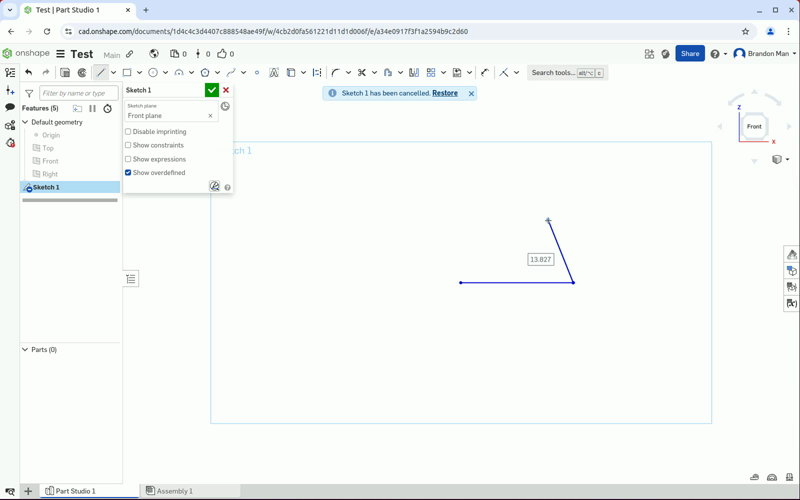
mouse_move(460, 220)
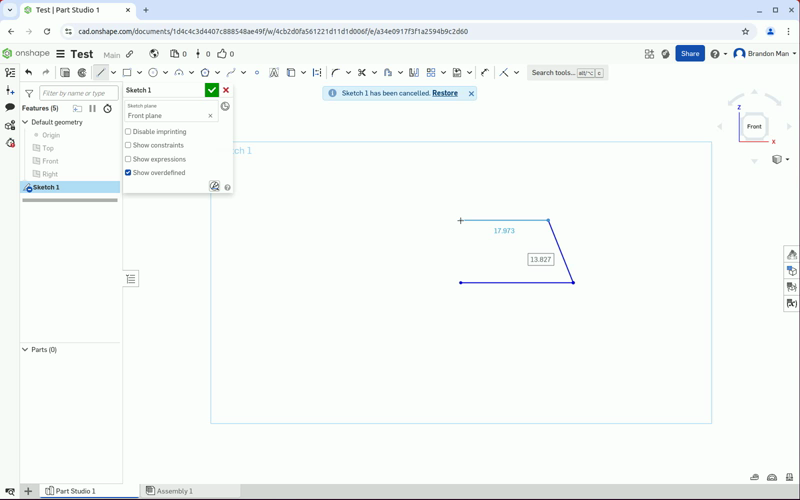
click(460, 220)
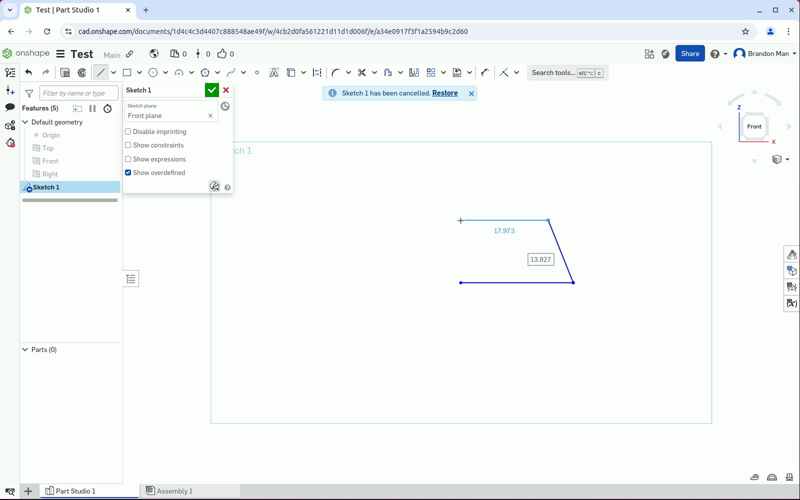
key_up(shift)
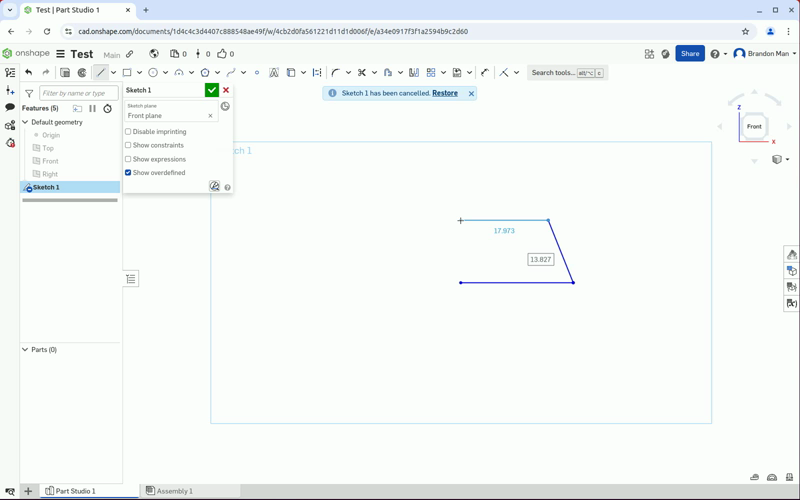
key_down(shift)
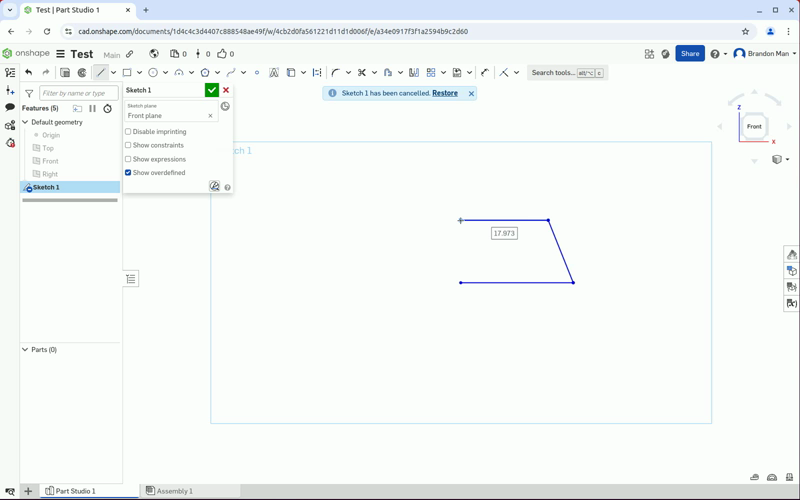
mouse_move(460, 282)
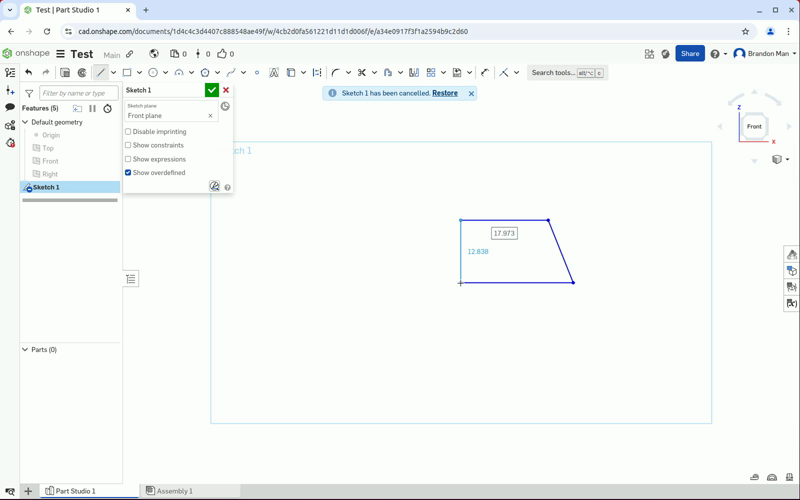
key_up(shift)
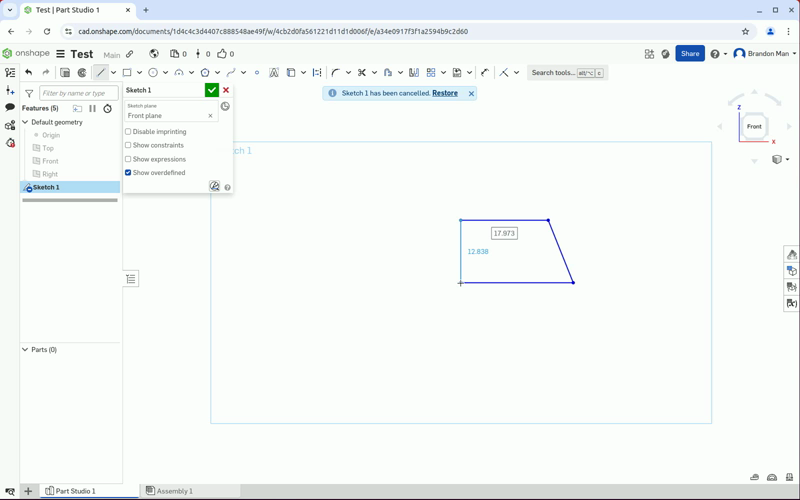
click(460, 282)
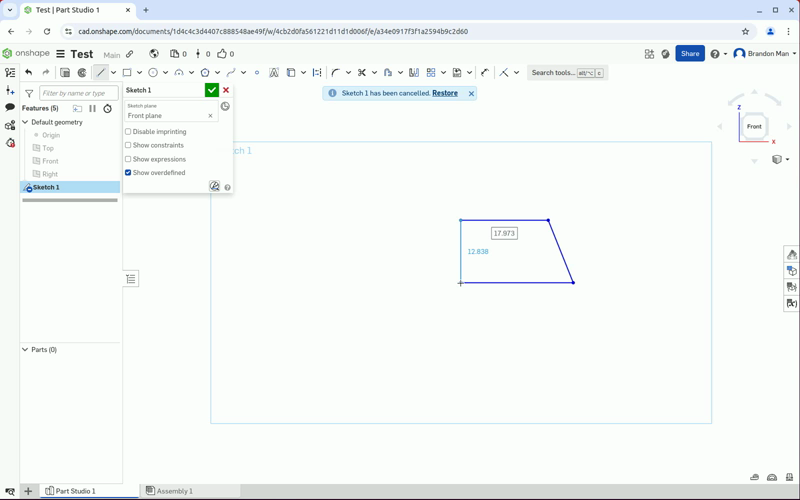
key(esc)
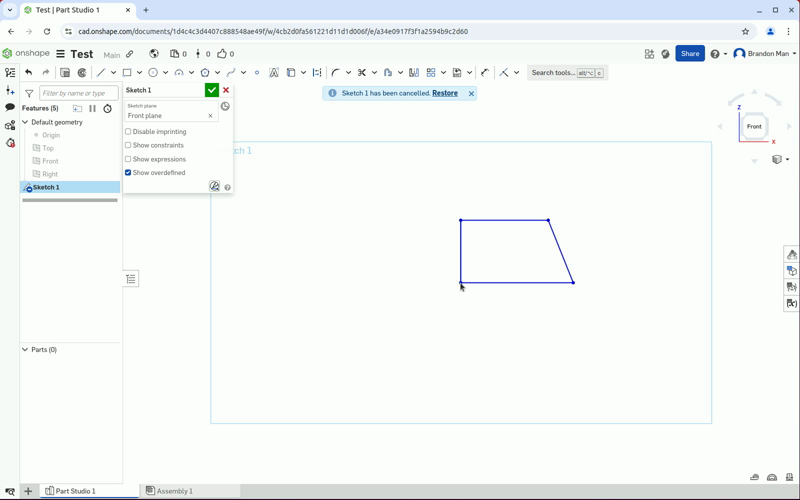
mouse_move(537, 276)
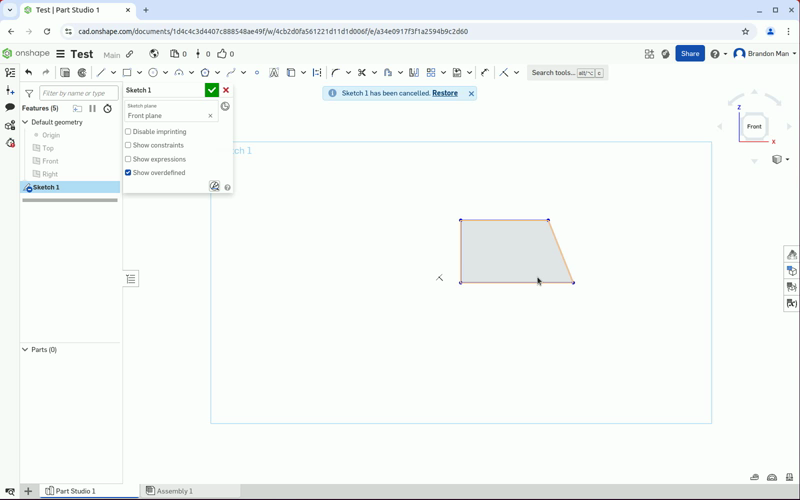
click(537, 276)
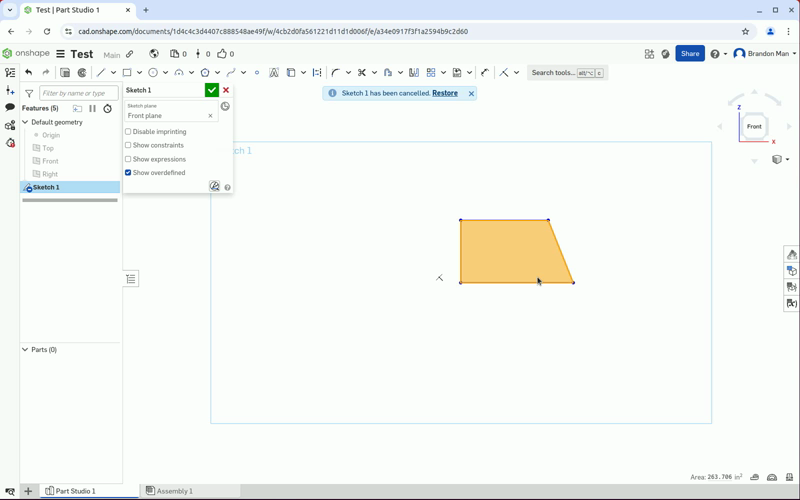
mouse_move(73, 352)
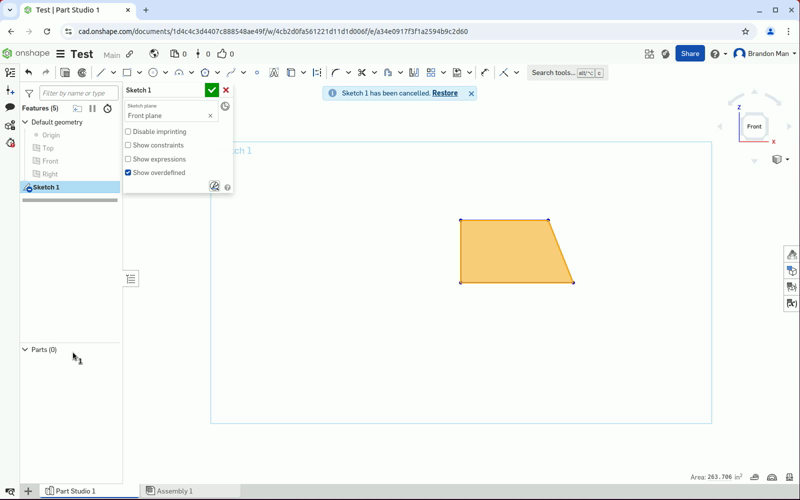
key(shift+y)
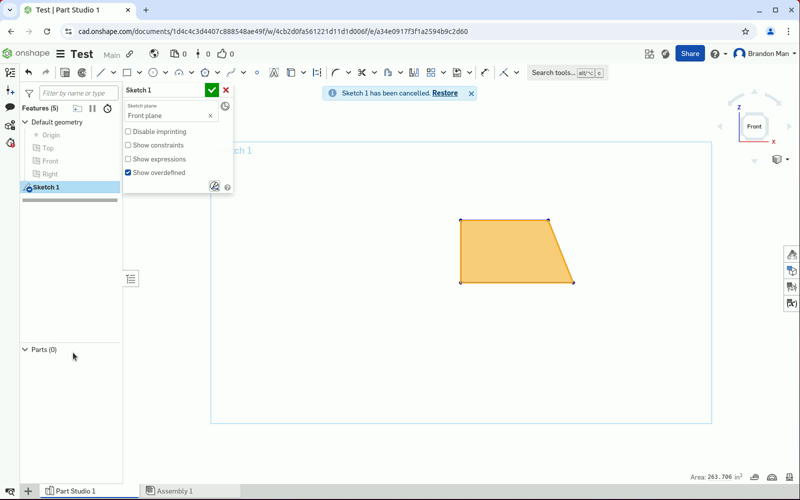
key(shift+e)
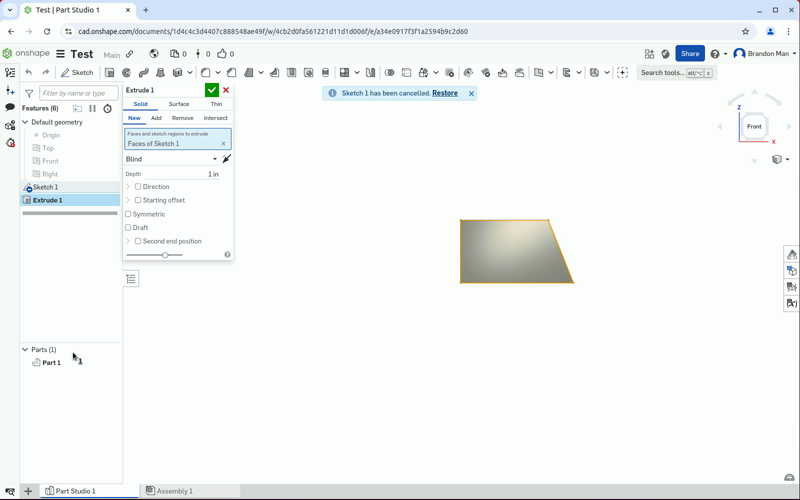
mouse_move(143, 106)
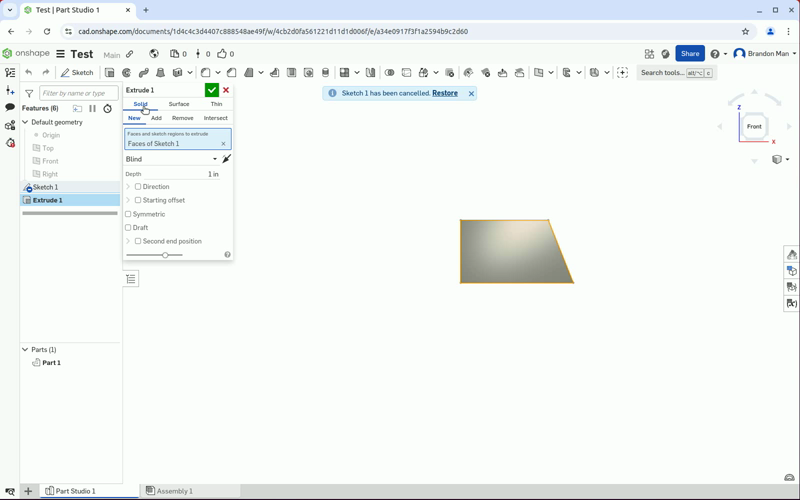
click(143, 106)
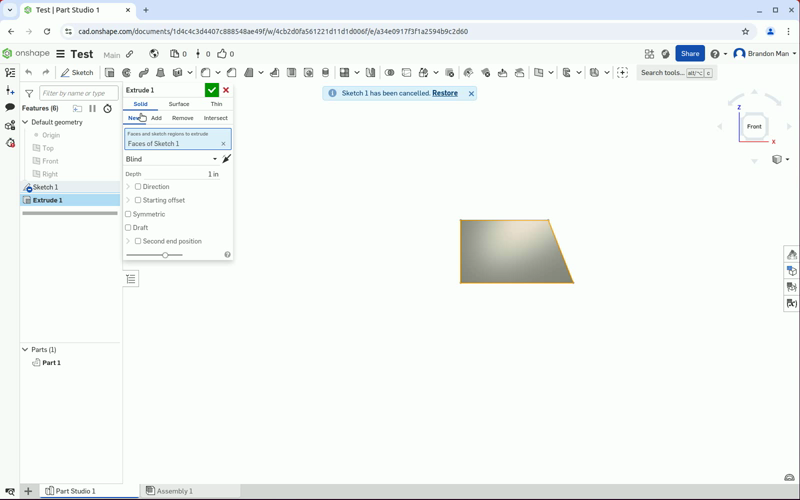
mouse_move(137, 120)
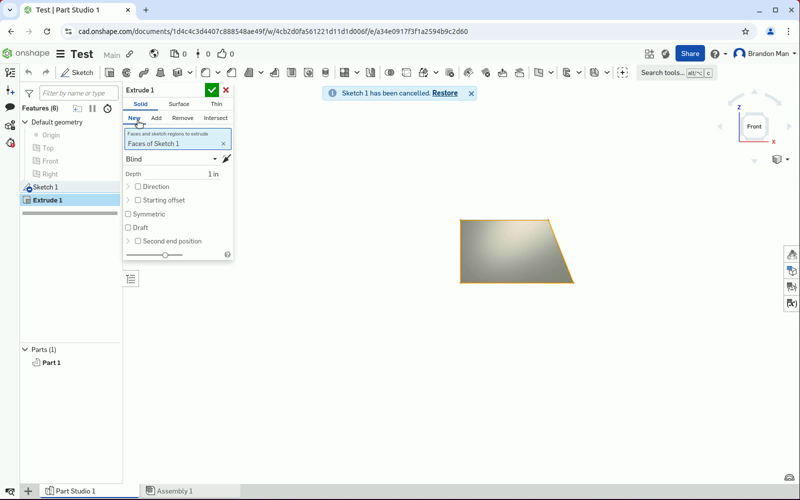
click(137, 120)
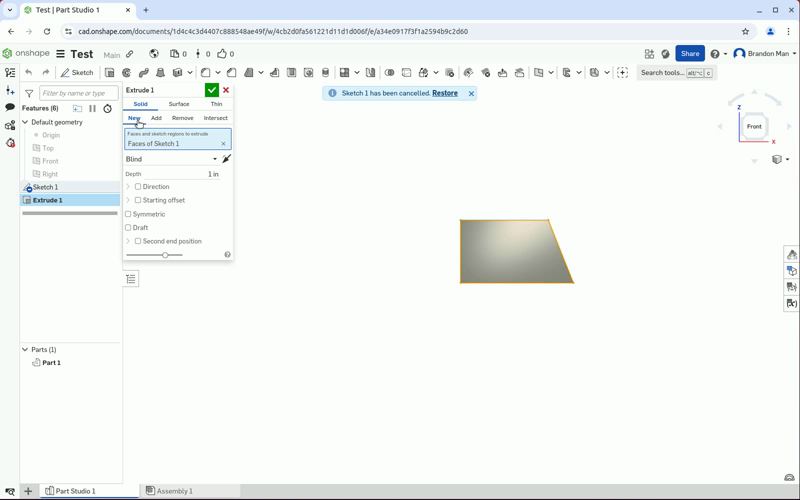
key(tab, 4)
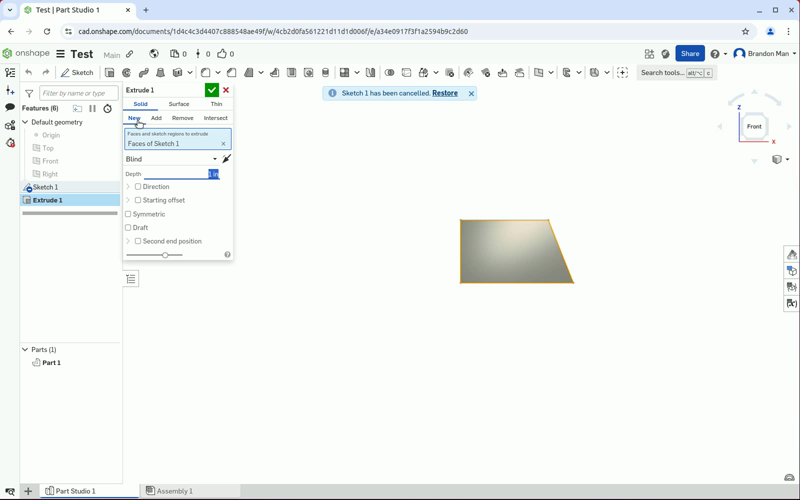
text(5.055)
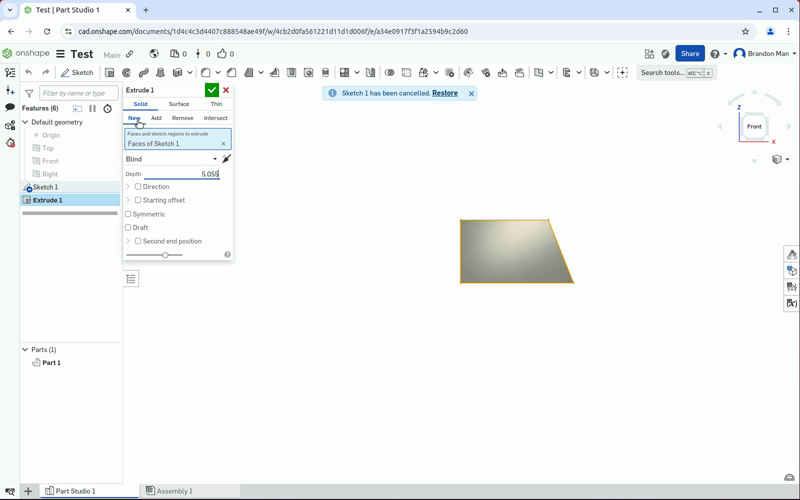
key(enter)
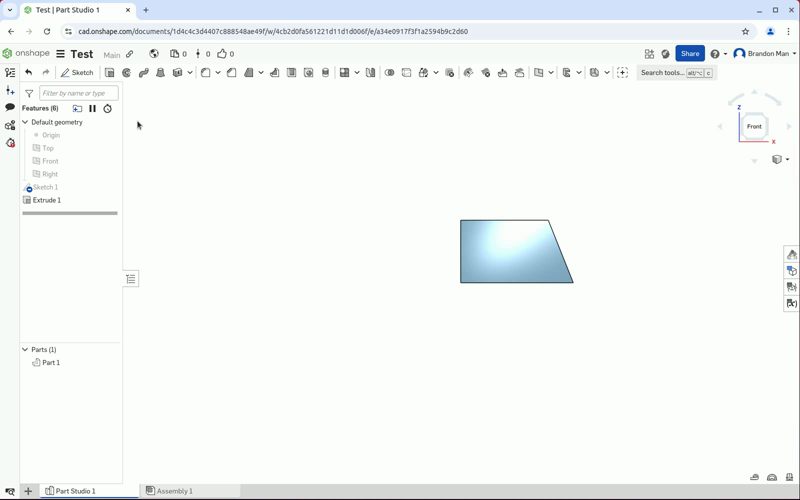
key(shift+h)
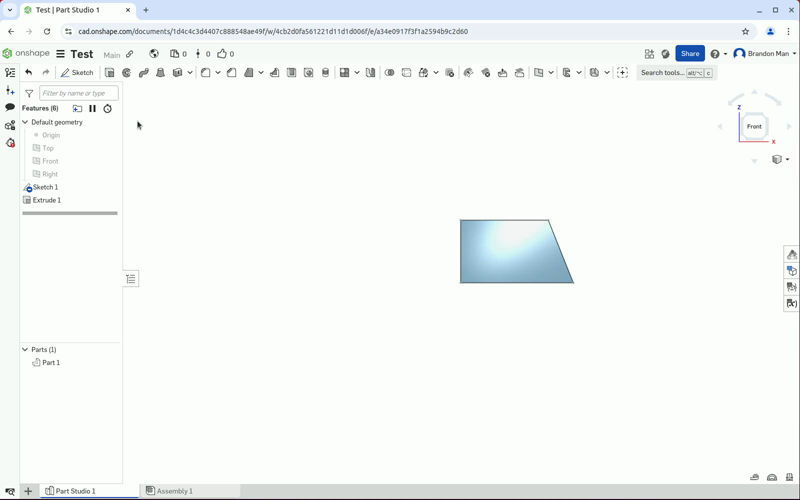
key(shift+h)
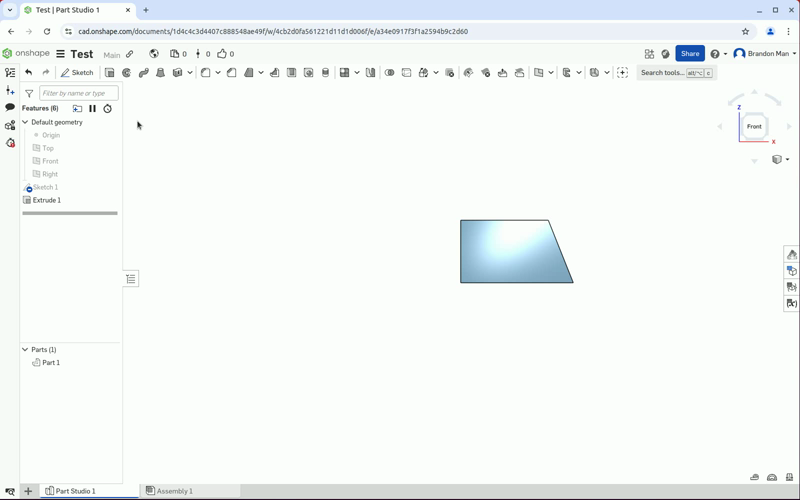
mouse_move(73, 189)
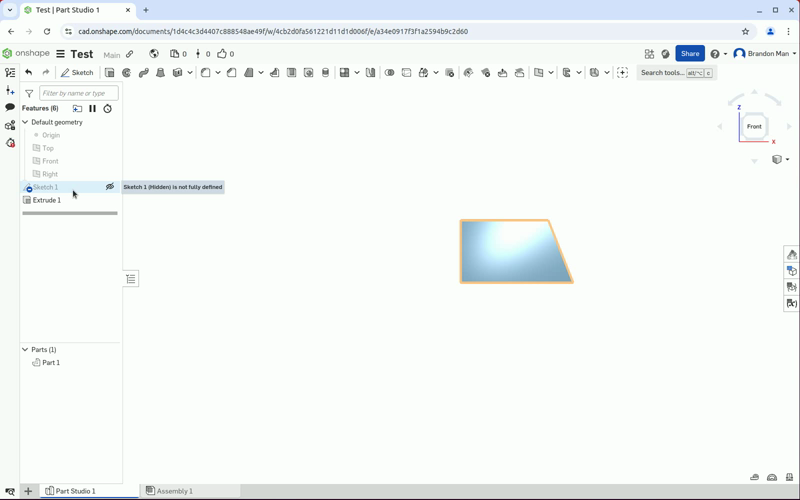
click(73, 189)
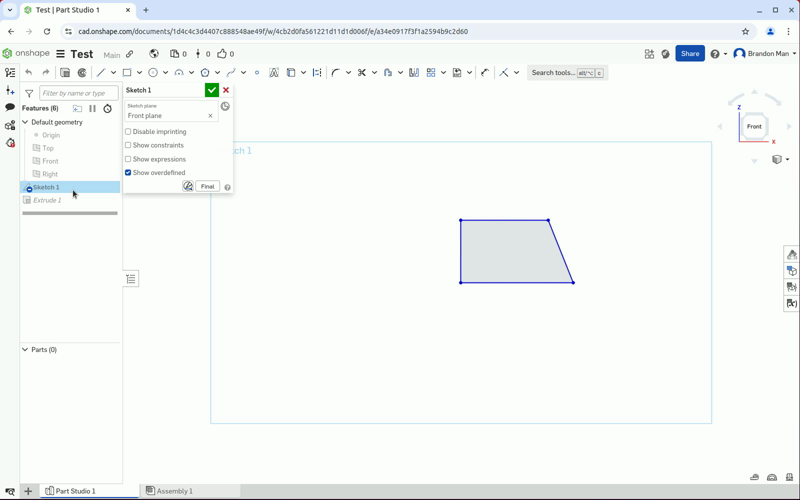
mouse_move(229, 92)
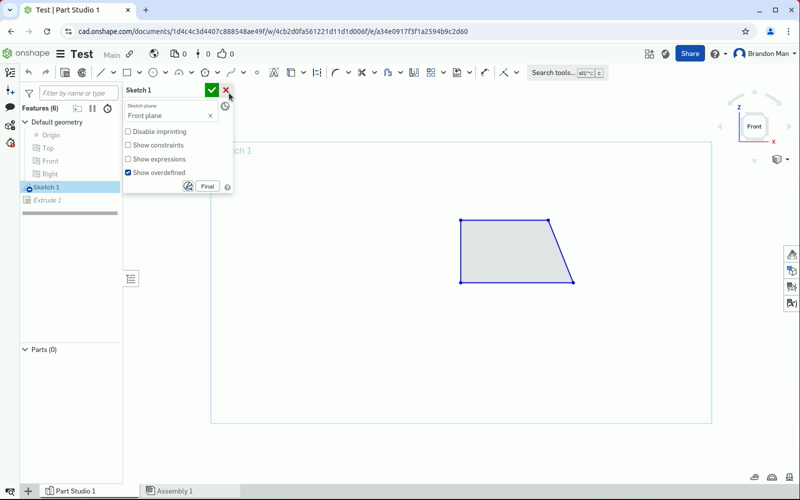
click(229, 92)
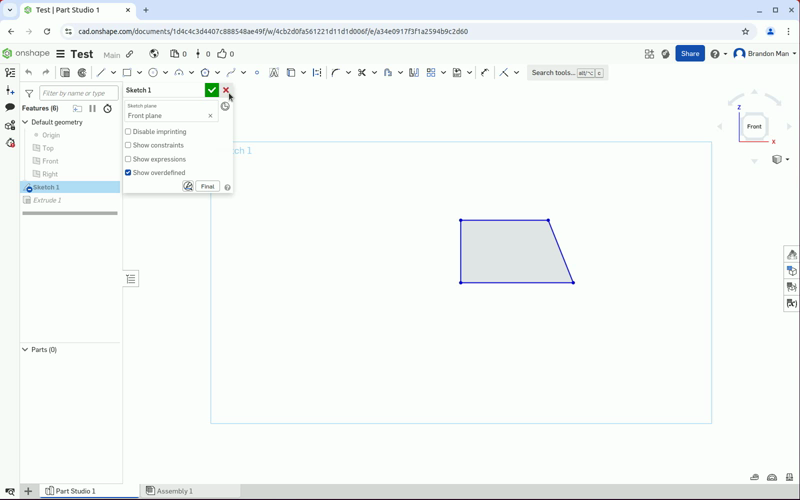
key(shift+s)
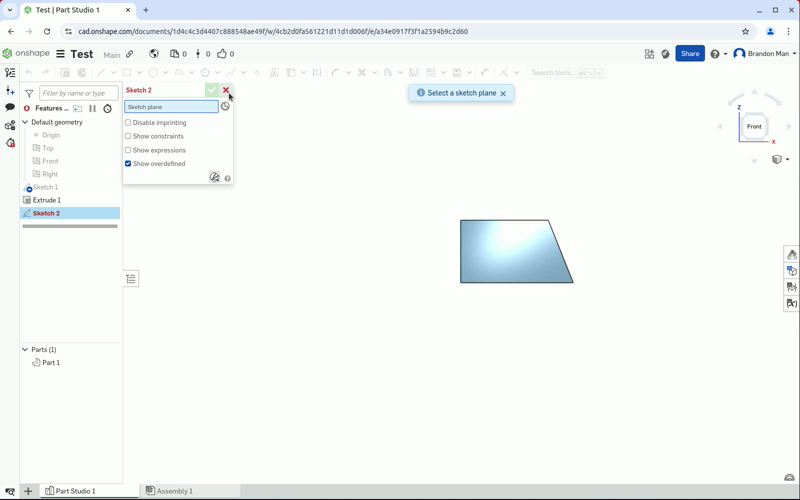
mouse_move(73, 163)
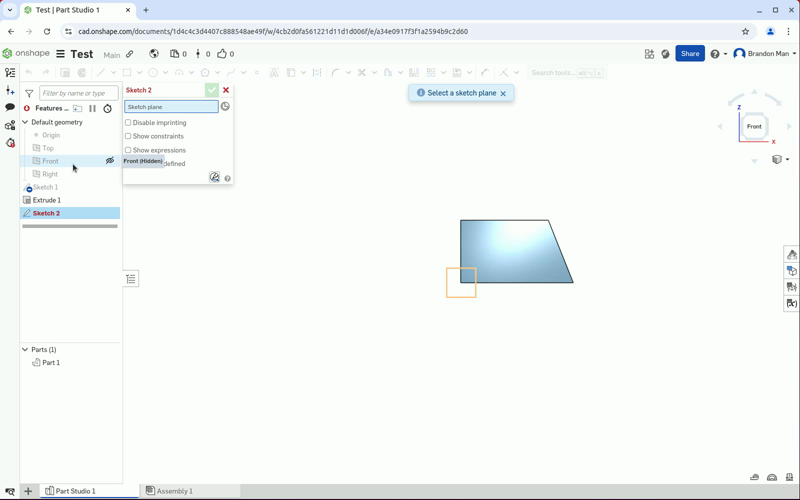
click(73, 163)
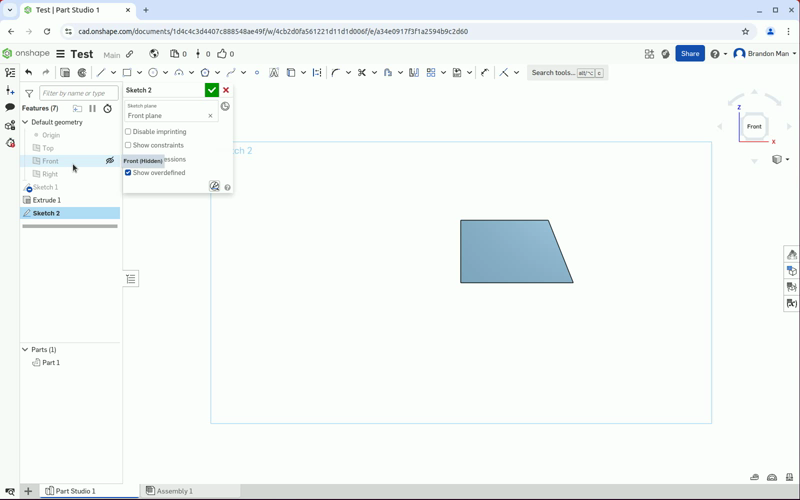
mouse_move(73, 352)
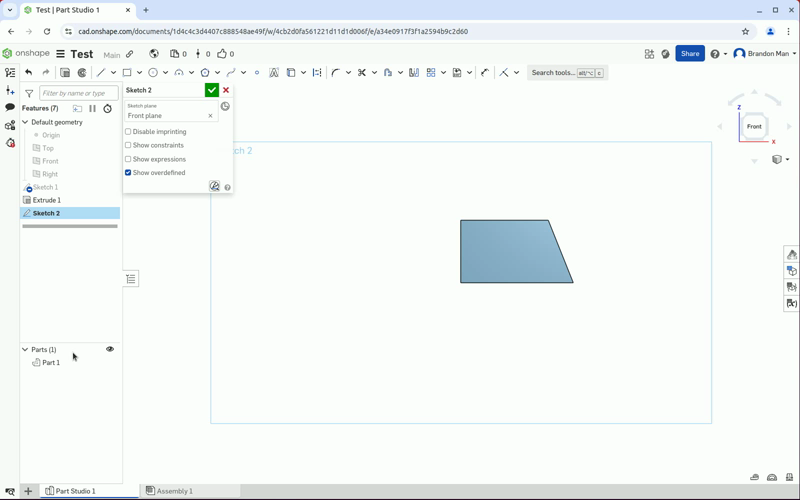
key(y)
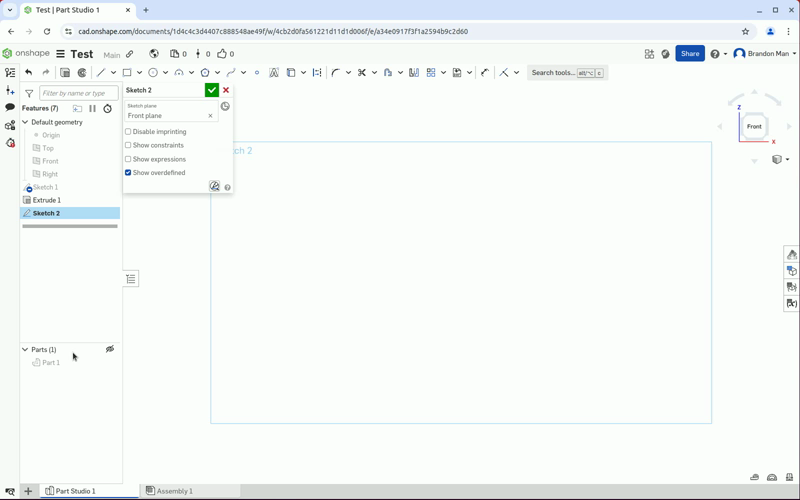
key(l)
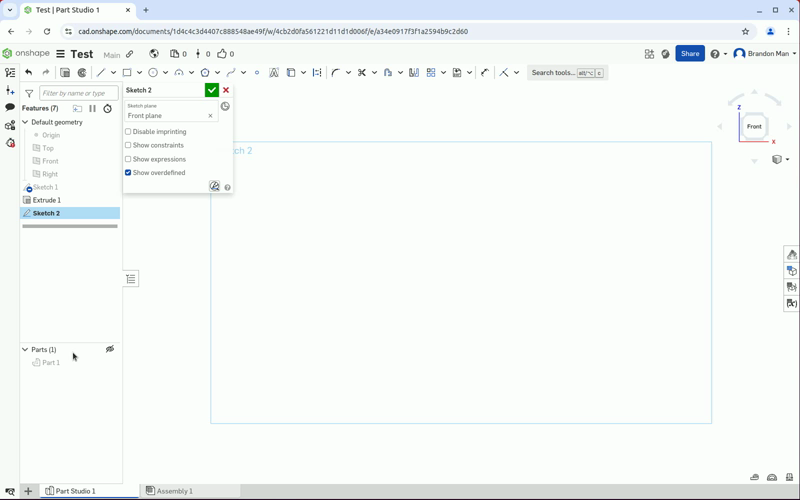
key_down(shift)
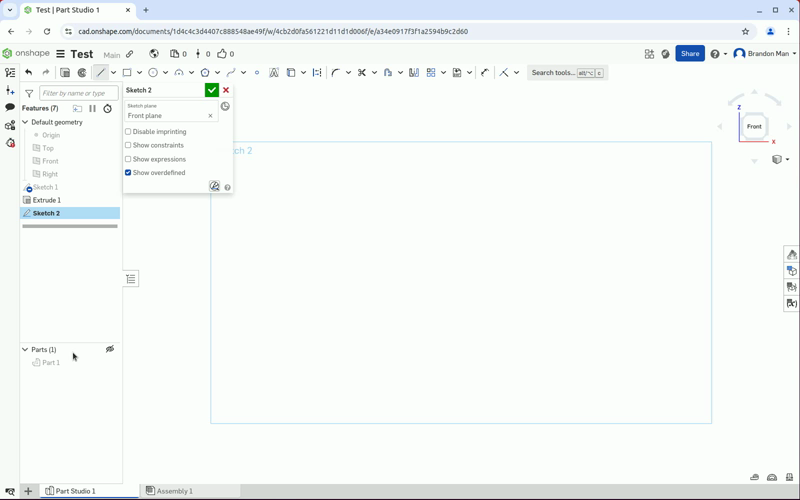
mouse_move(460, 282)
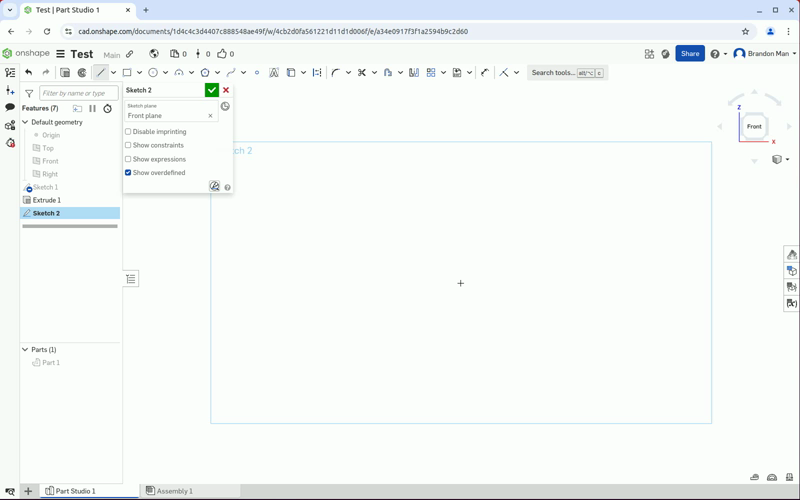
click(460, 282)
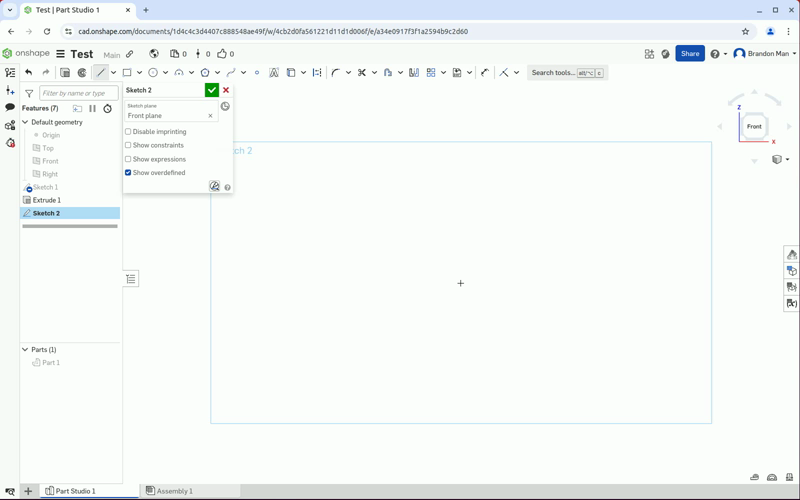
key_up(shift)
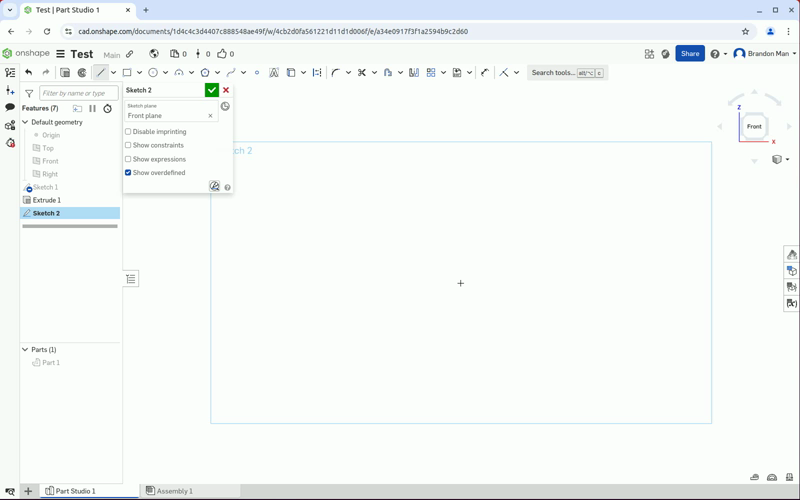
key_down(shift)
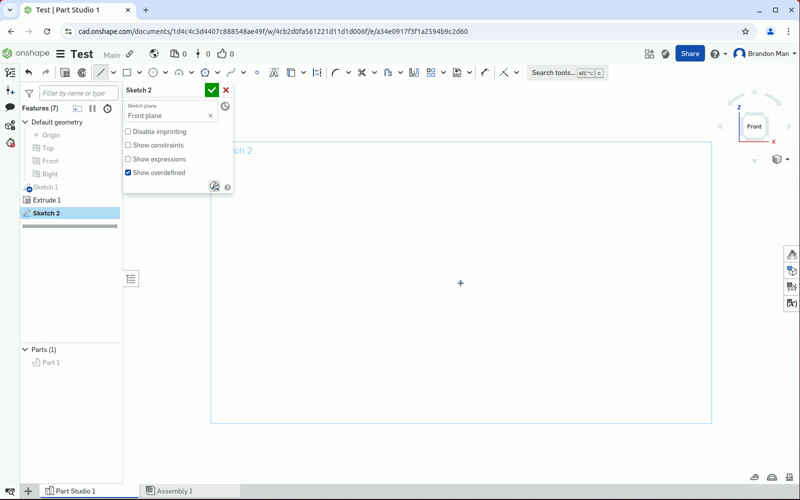
mouse_move(523, 282)
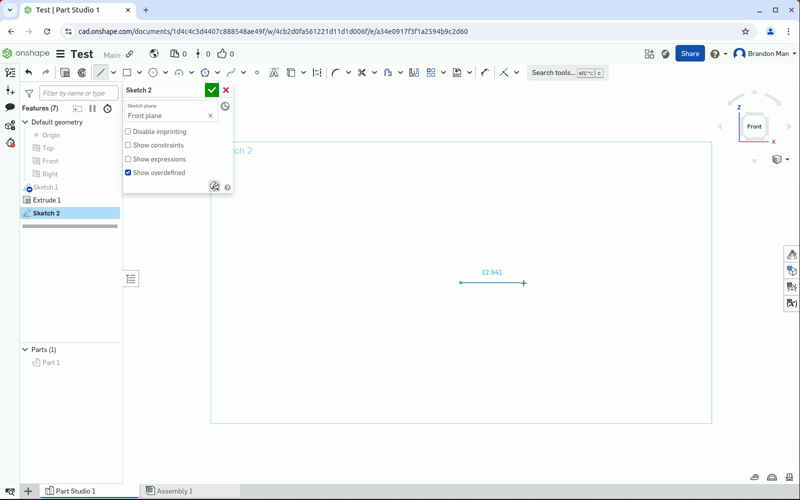
click(523, 282)
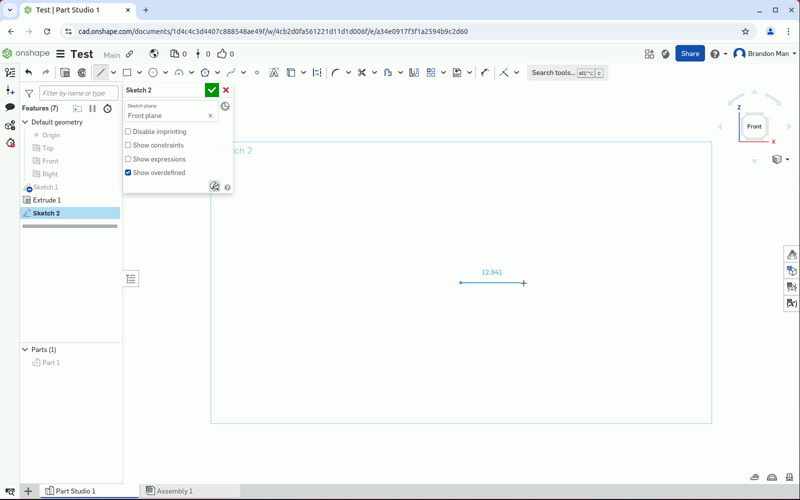
key_up(shift)
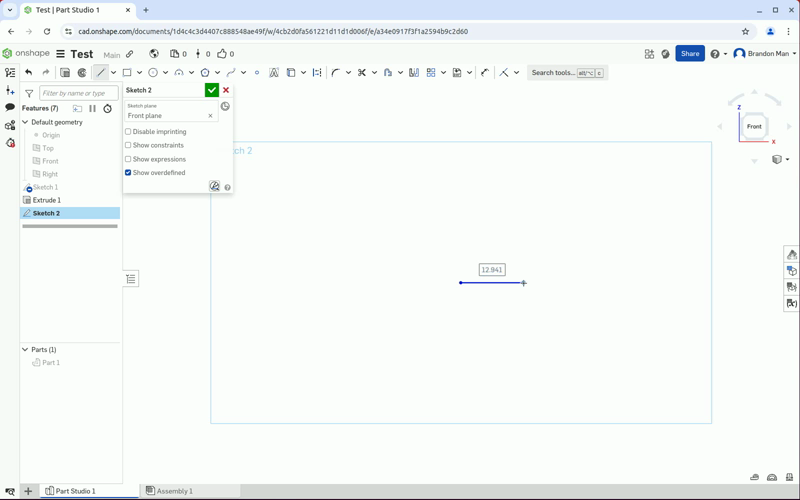
key_down(shift)
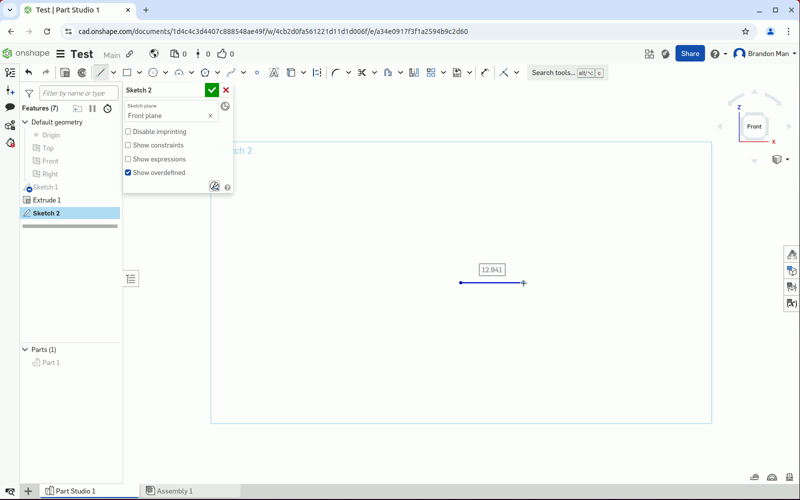
mouse_move(498, 220)
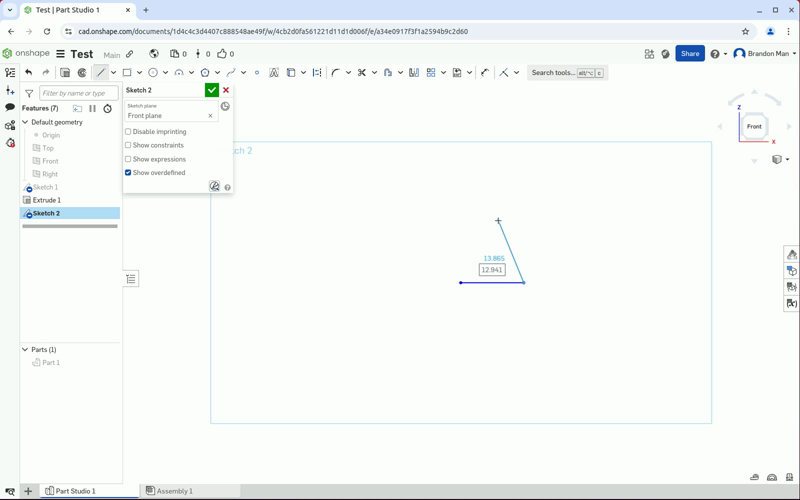
click(498, 220)
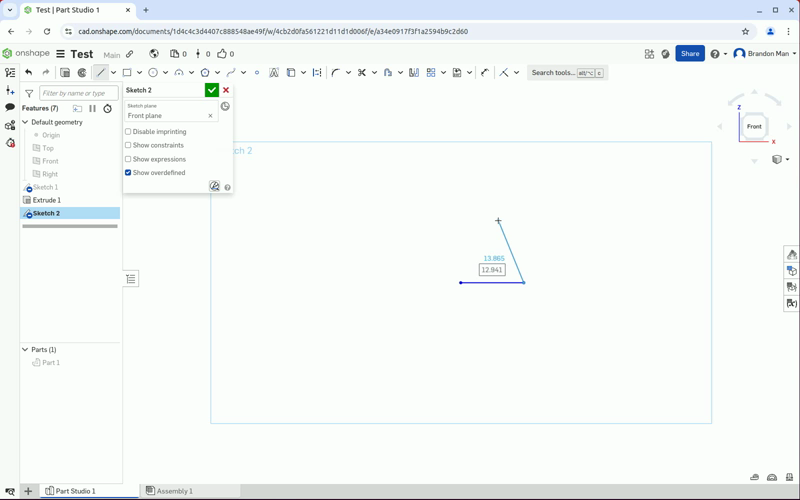
key_up(shift)
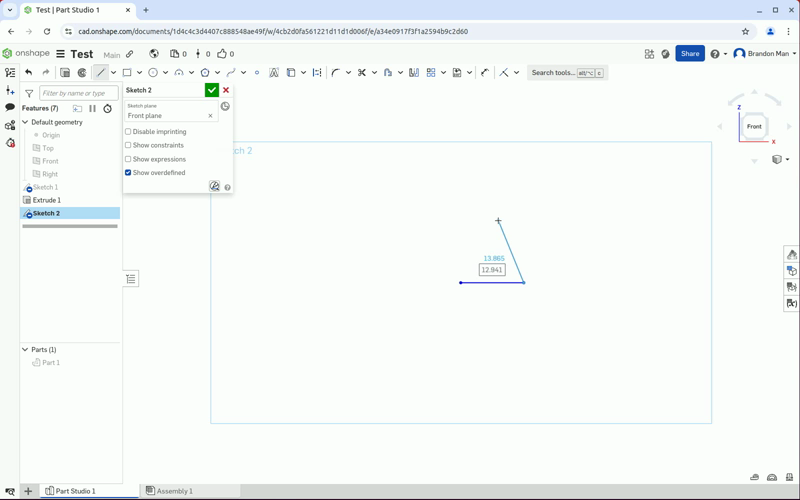
key_down(shift)
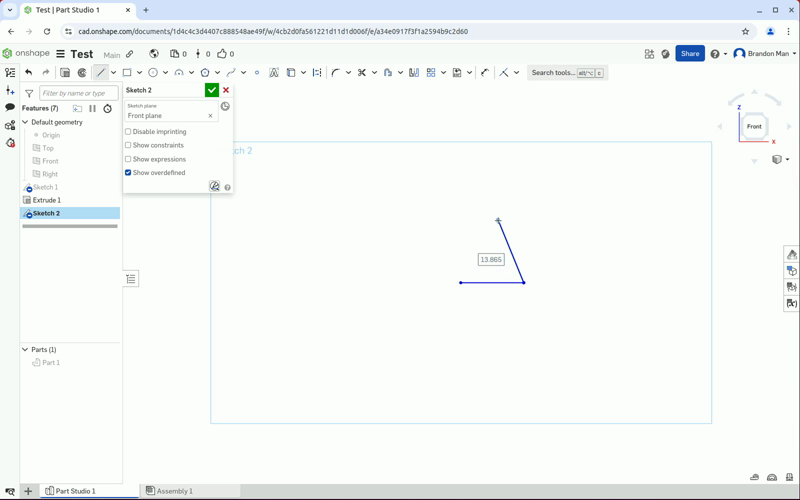
mouse_move(528, 220)
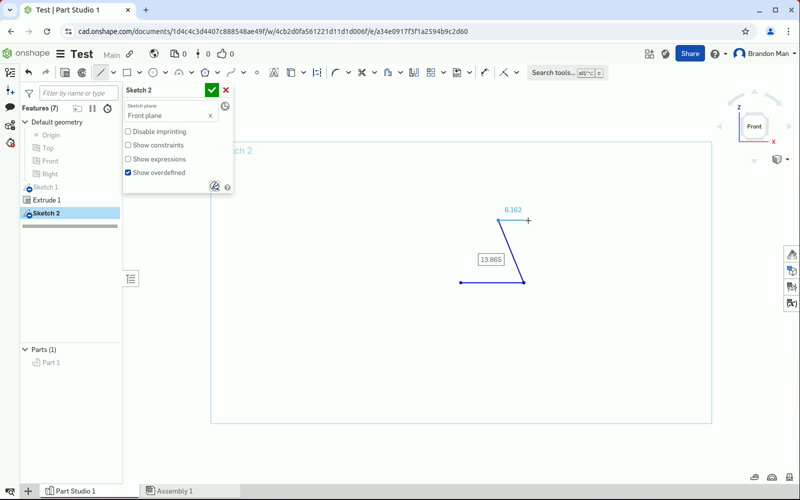
mouse_move(460, 220)
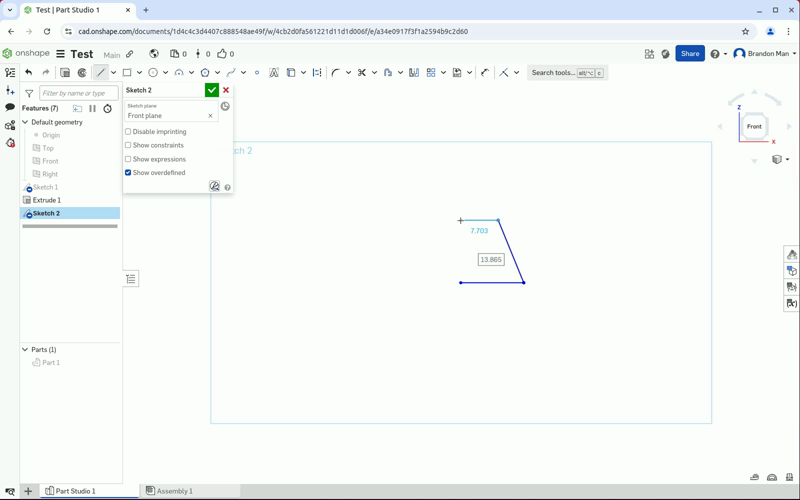
click(460, 220)
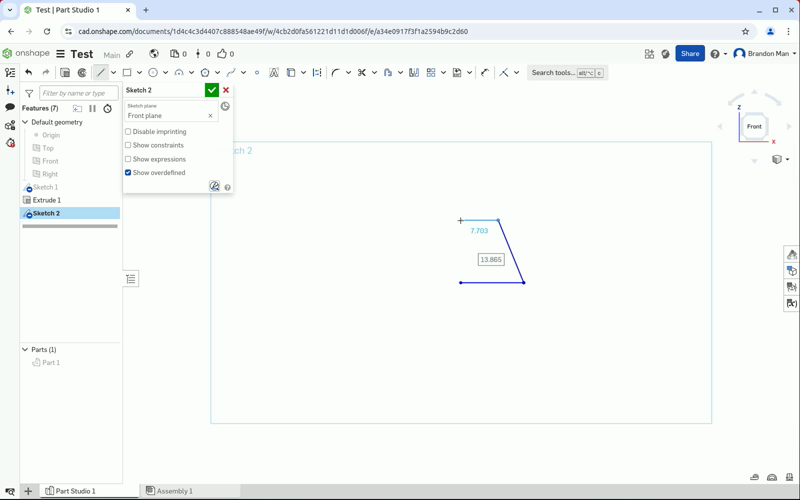
key_up(shift)
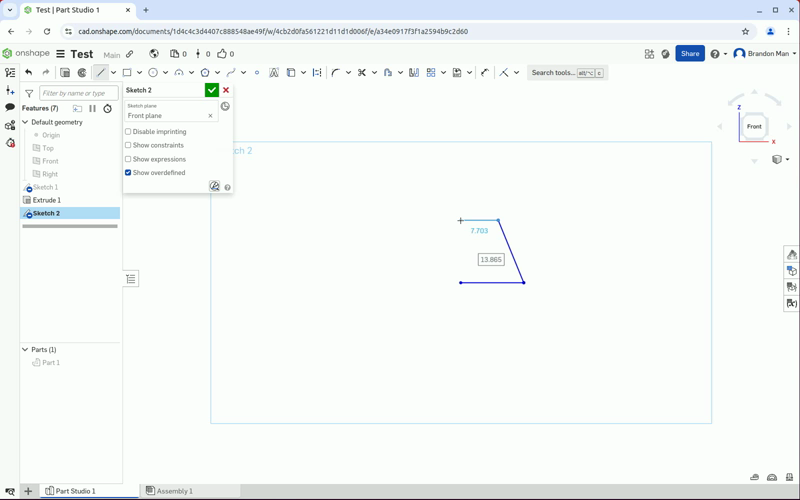
key_down(shift)
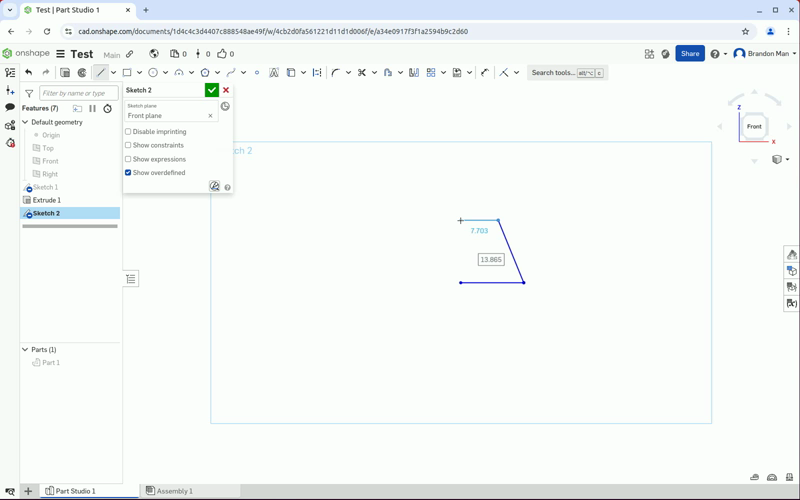
mouse_move(460, 282)
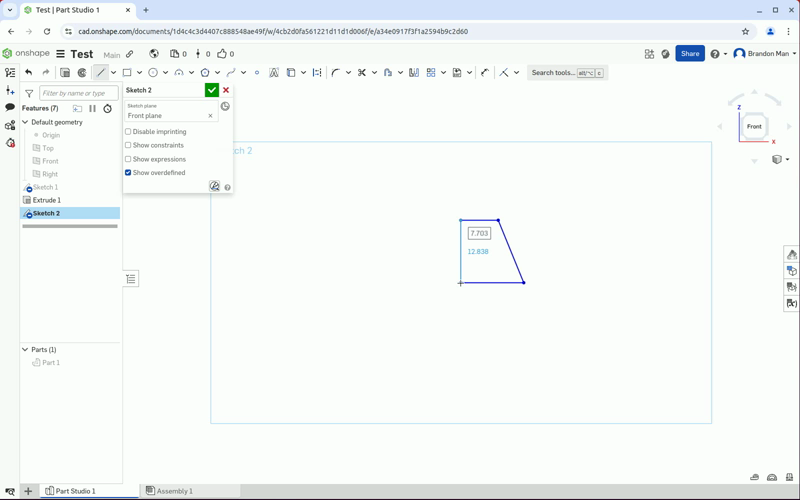
key_up(shift)
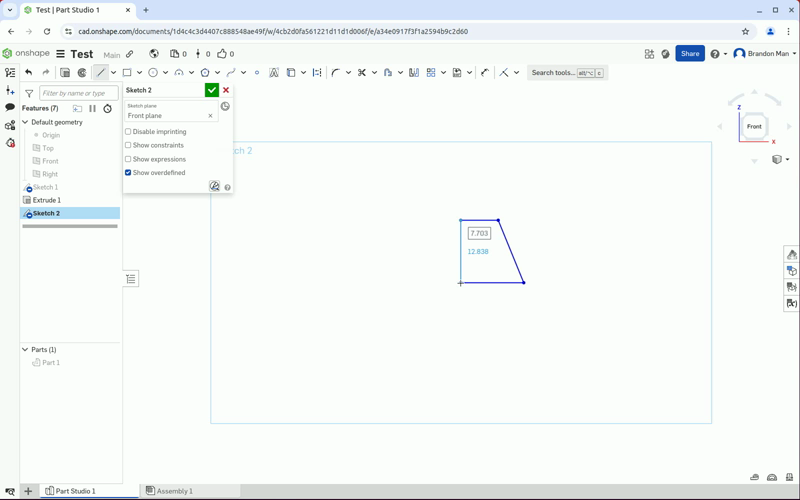
click(460, 282)
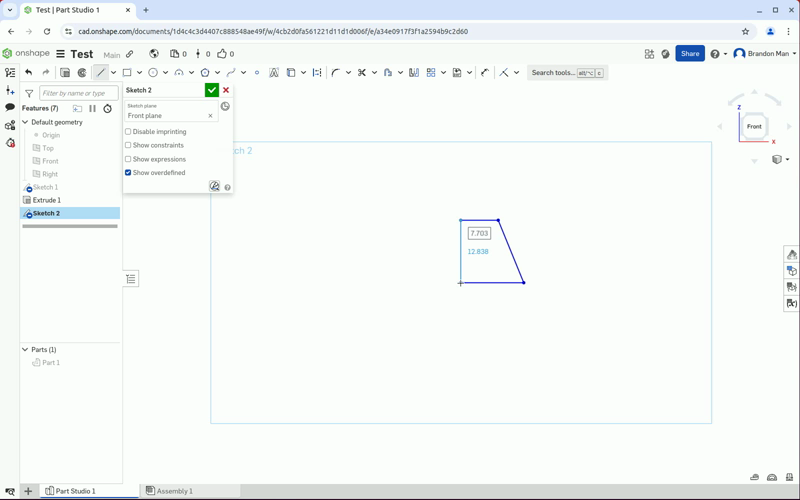
key(esc)
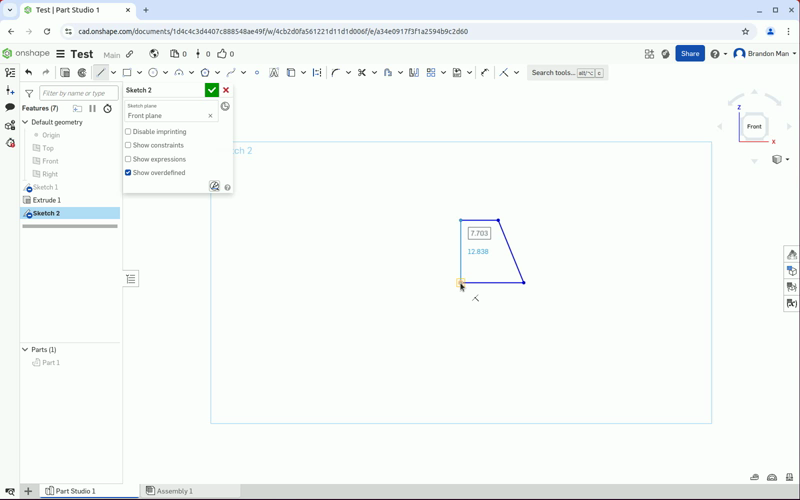
mouse_move(490, 231)
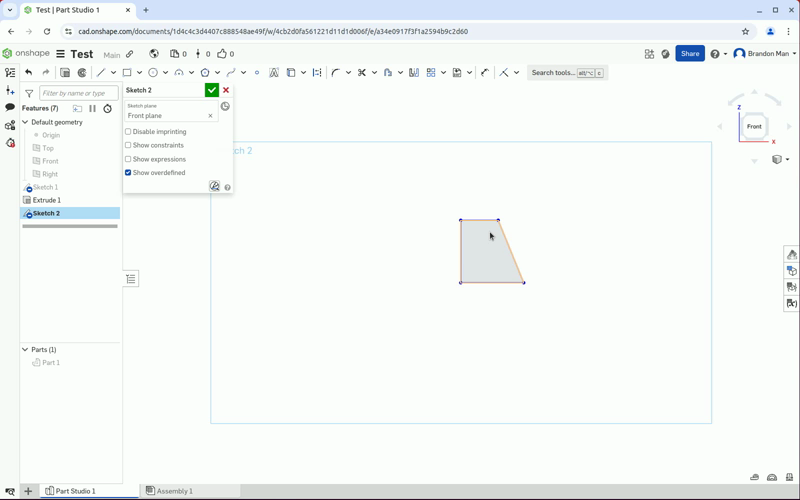
click(490, 231)
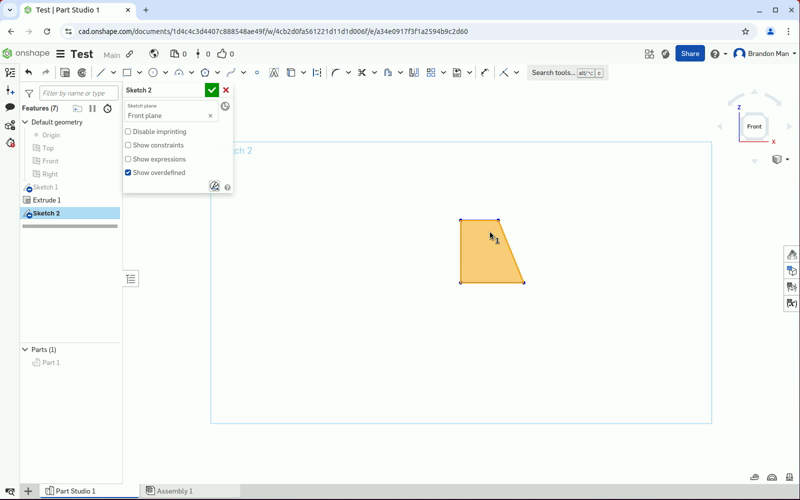
mouse_move(73, 352)
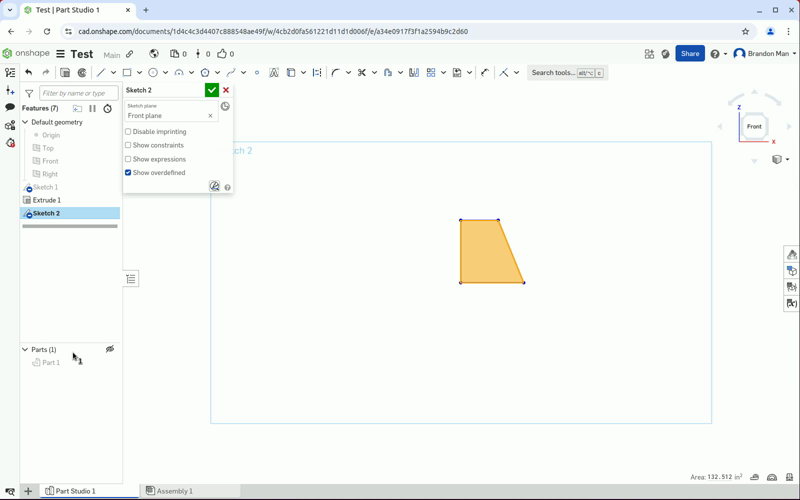
key(shift+y)
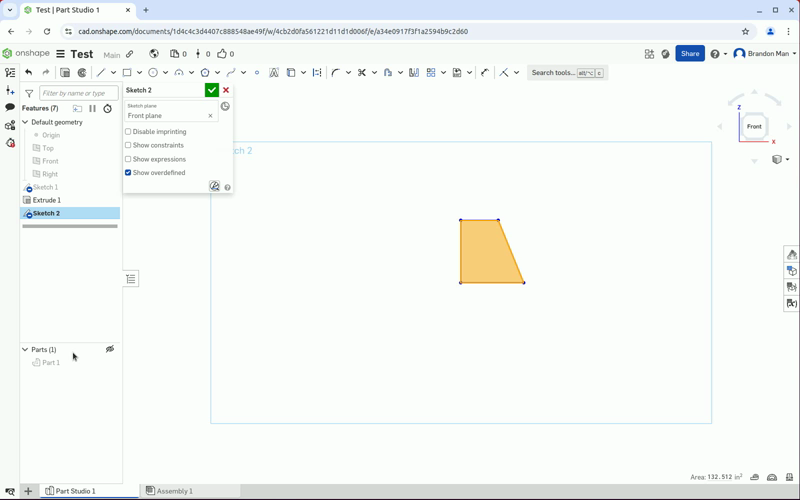
key(shift+e)
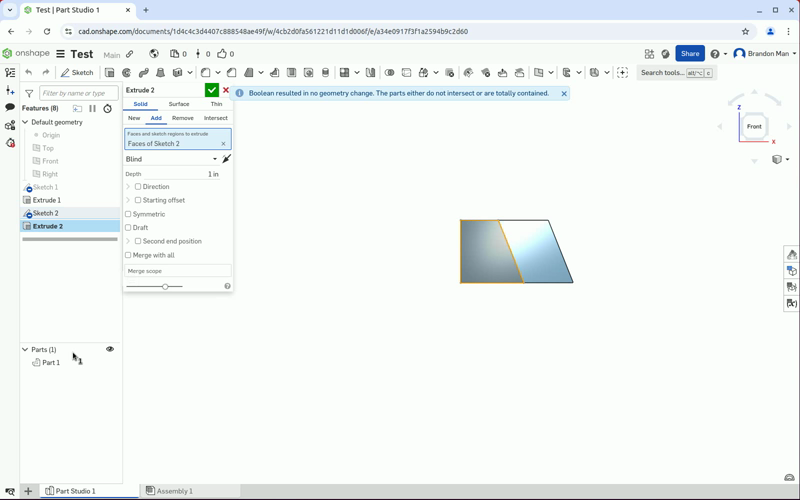
mouse_move(143, 106)
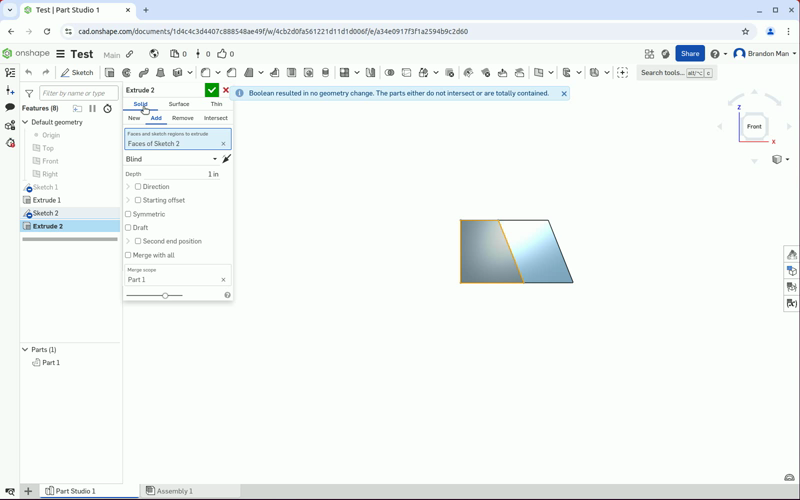
click(143, 106)
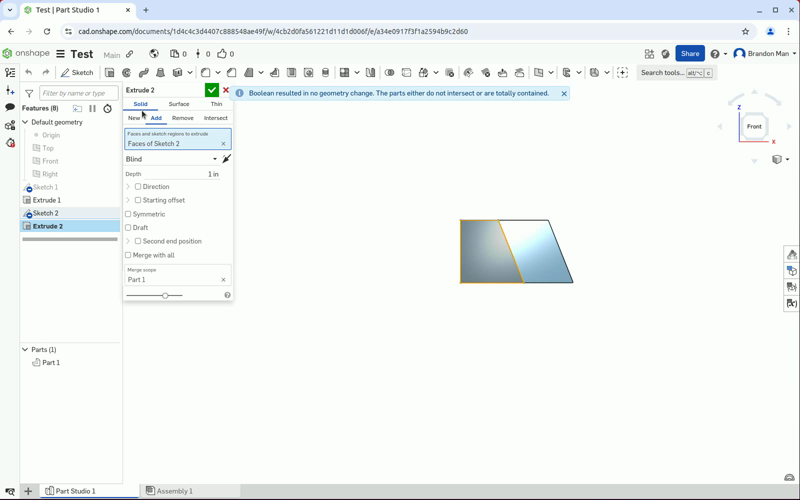
mouse_move(137, 120)
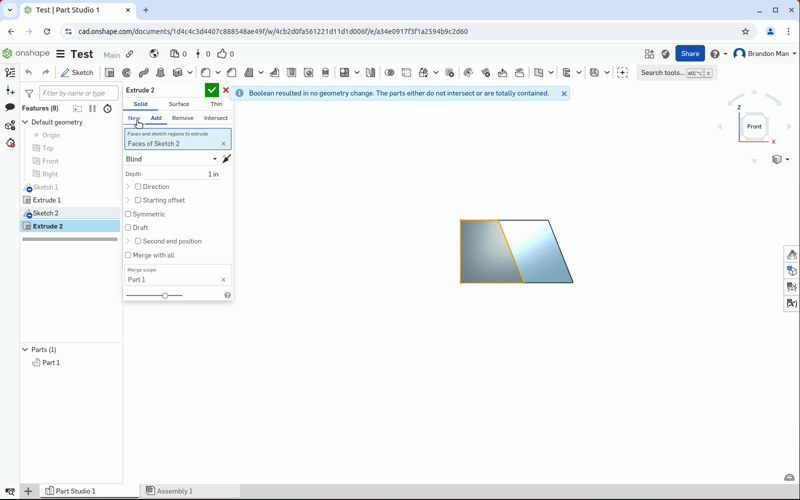
click(137, 120)
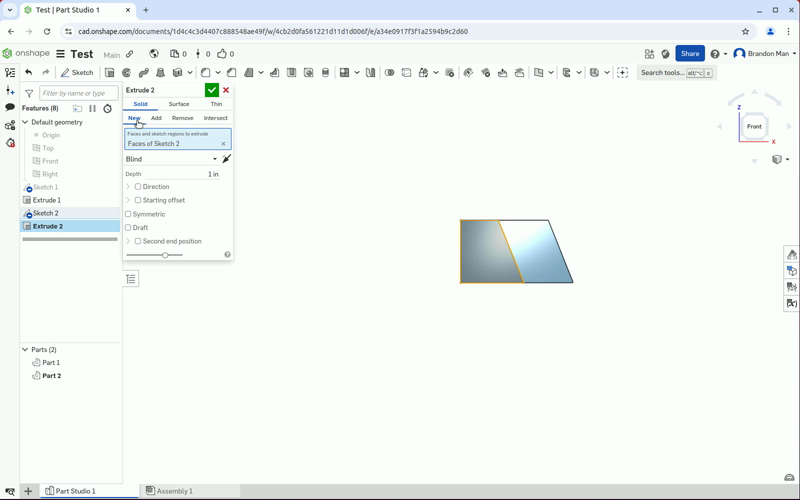
key(tab, 4)
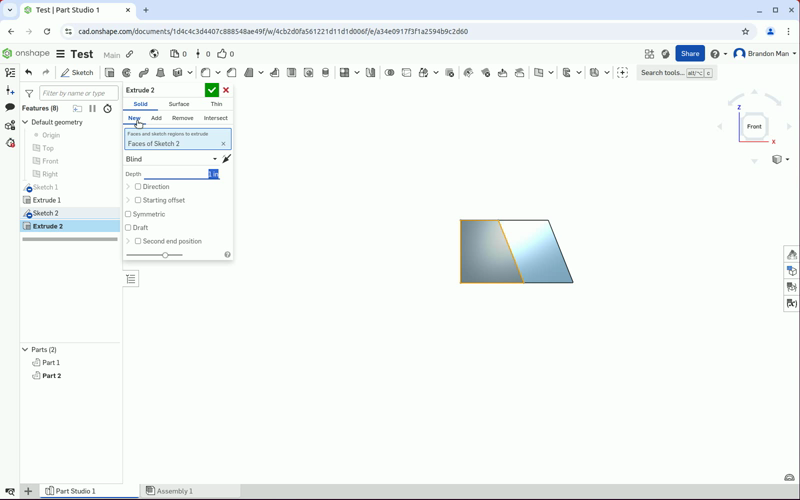
text(10.351)
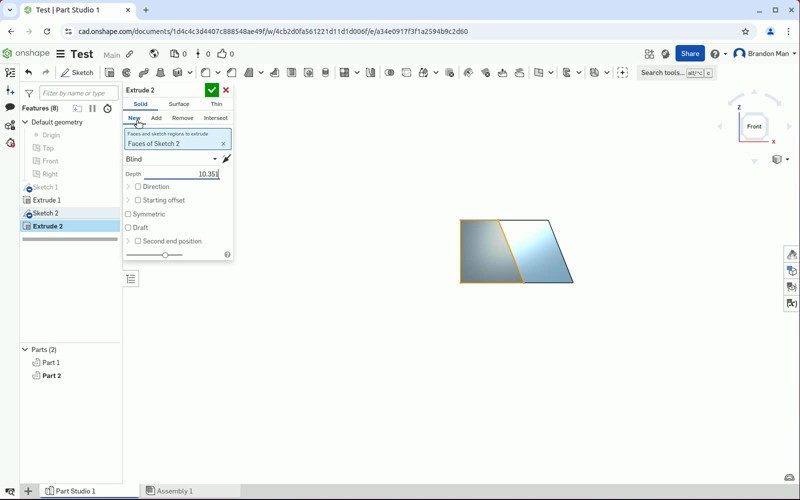
key(enter)
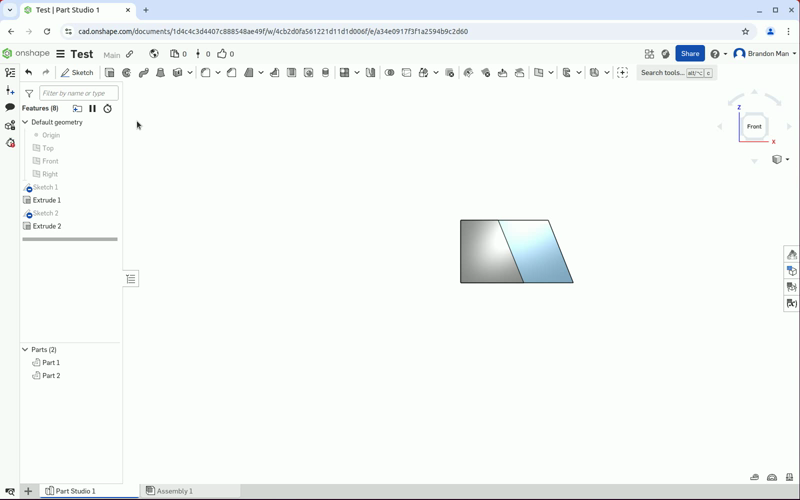
key(shift+h)
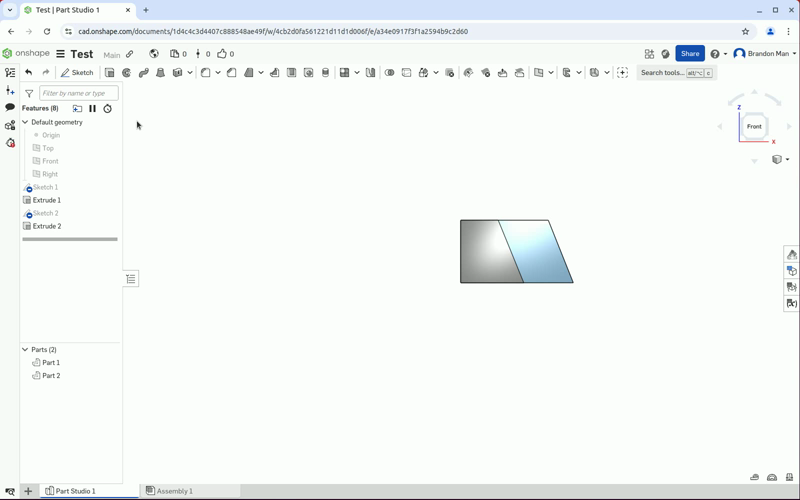
key(shift+h)
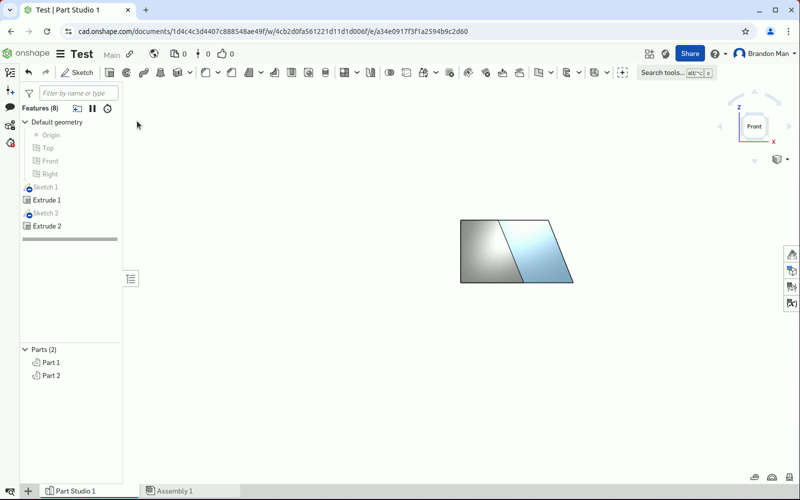
mouse_move(73, 189)
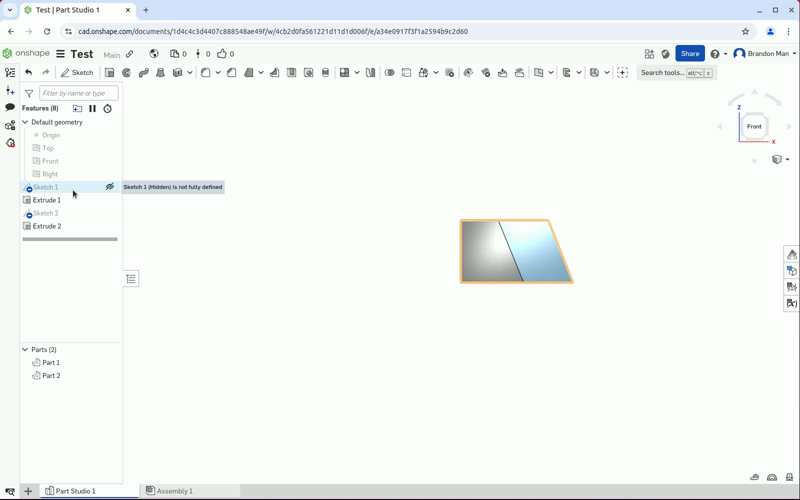
click(73, 189)
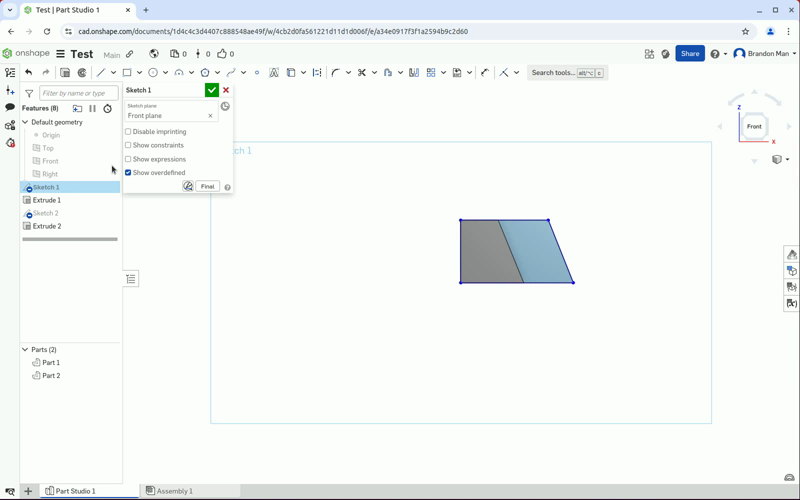
mouse_move(229, 92)
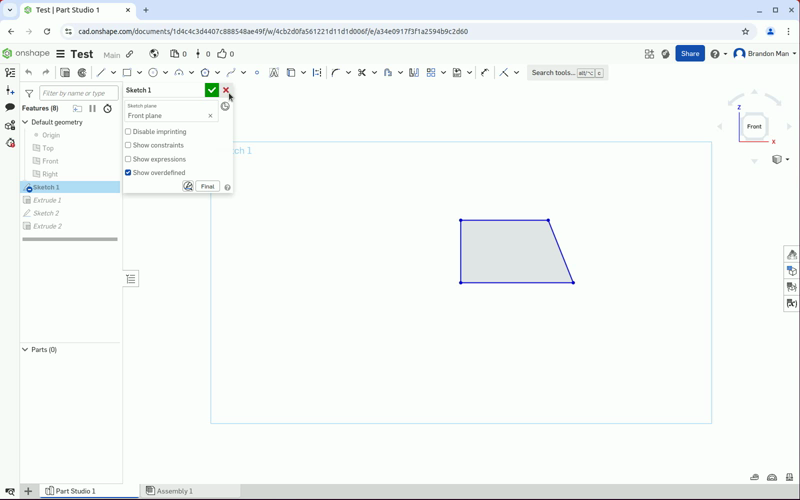
click(229, 92)
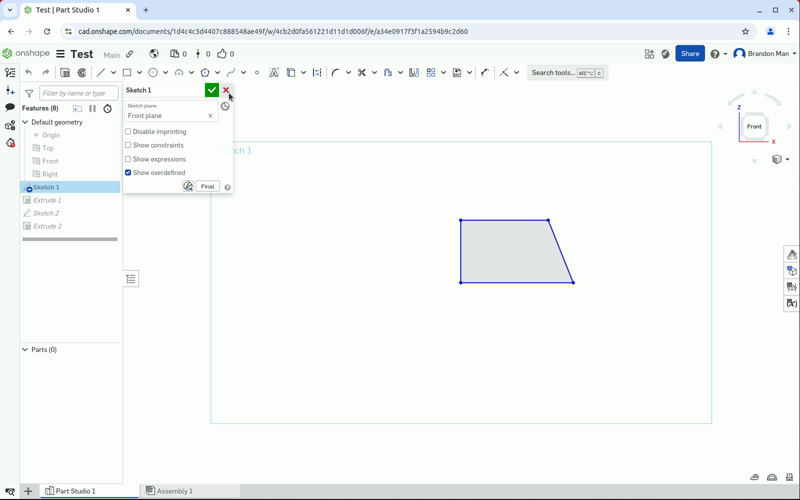
key(shift+s)
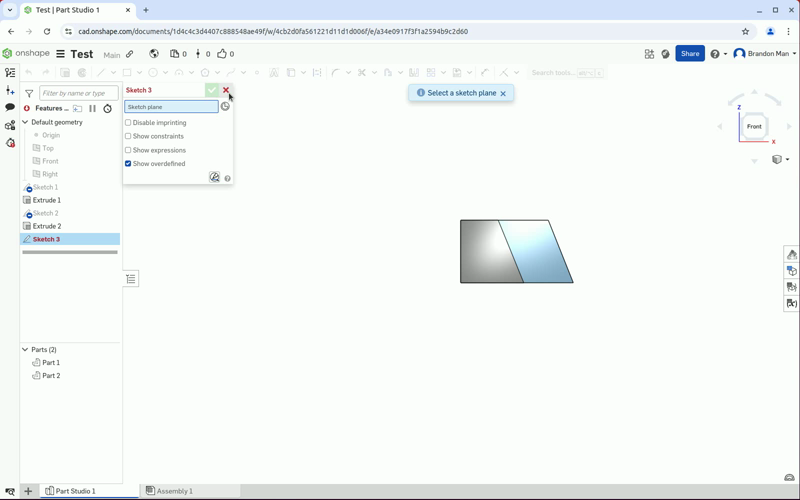
mouse_move(73, 163)
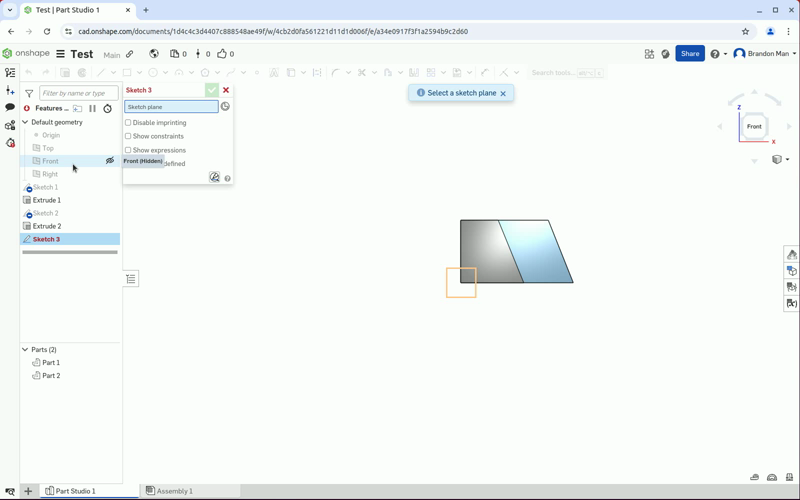
click(73, 163)
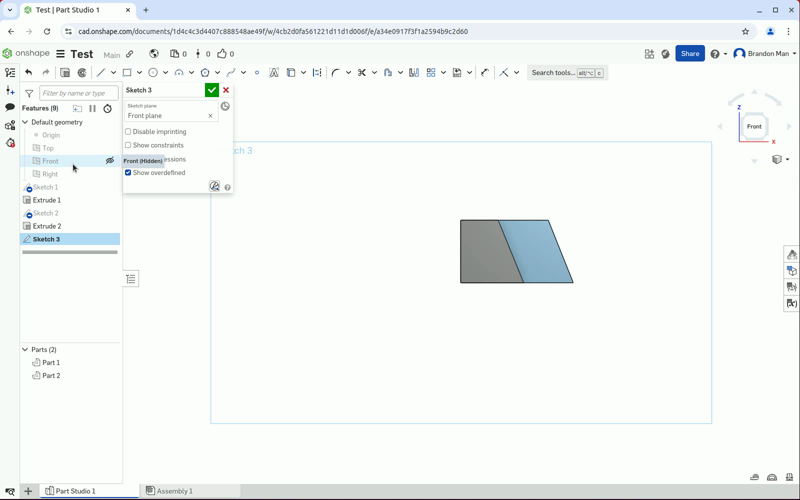
mouse_move(73, 352)
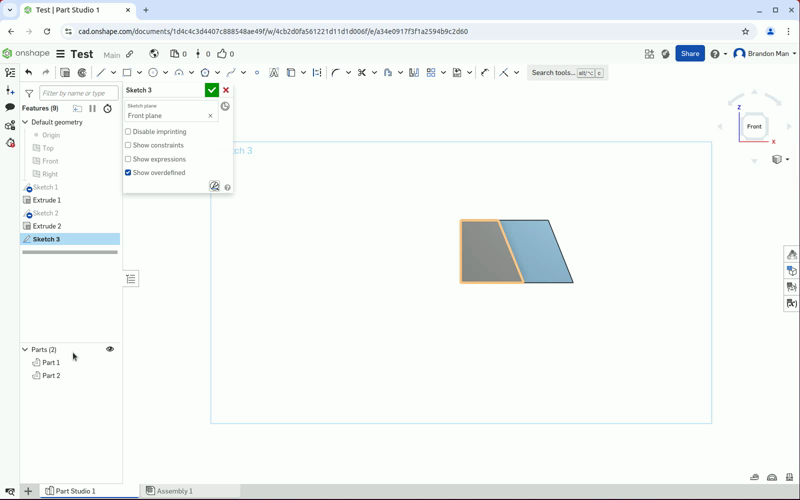
key(y)
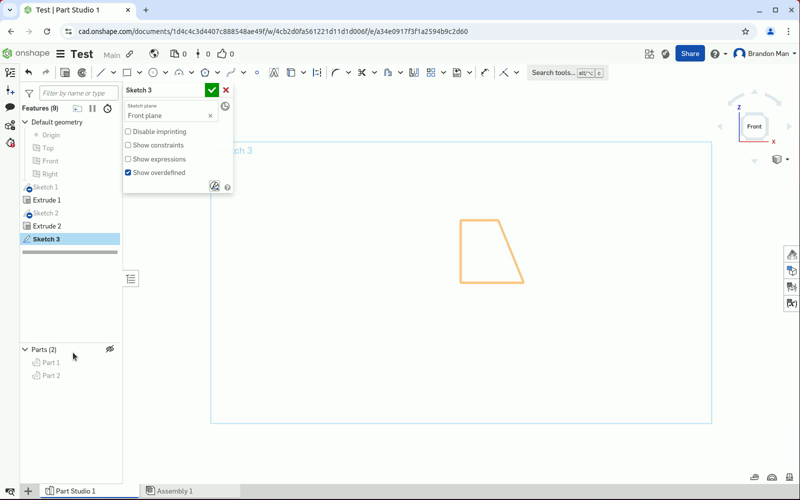
key(l)
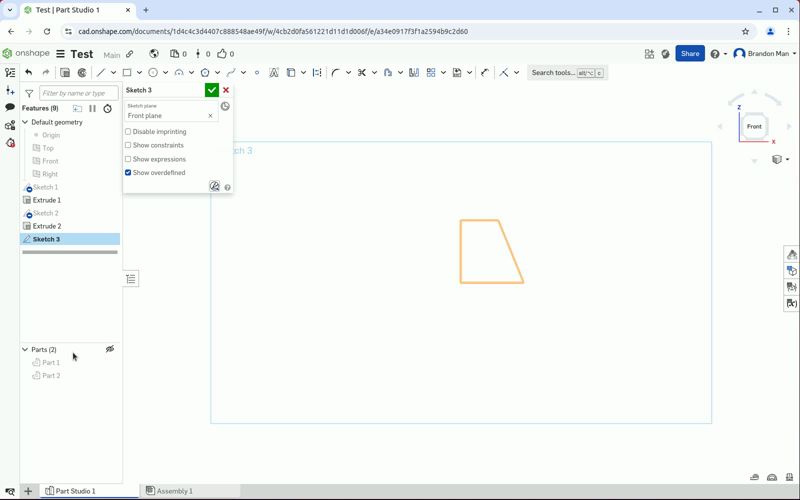
key_down(shift)
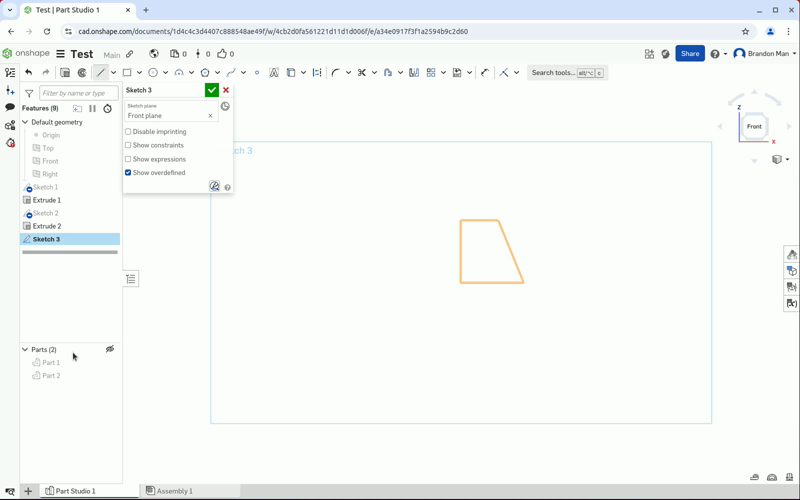
mouse_move(460, 282)
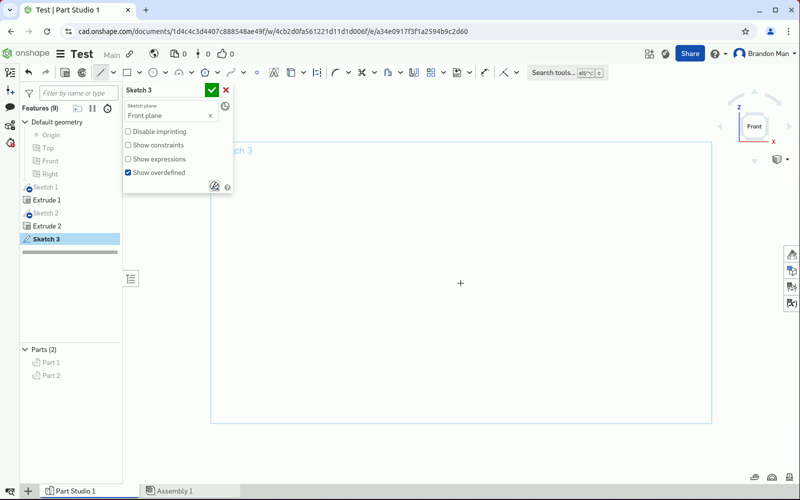
click(460, 282)
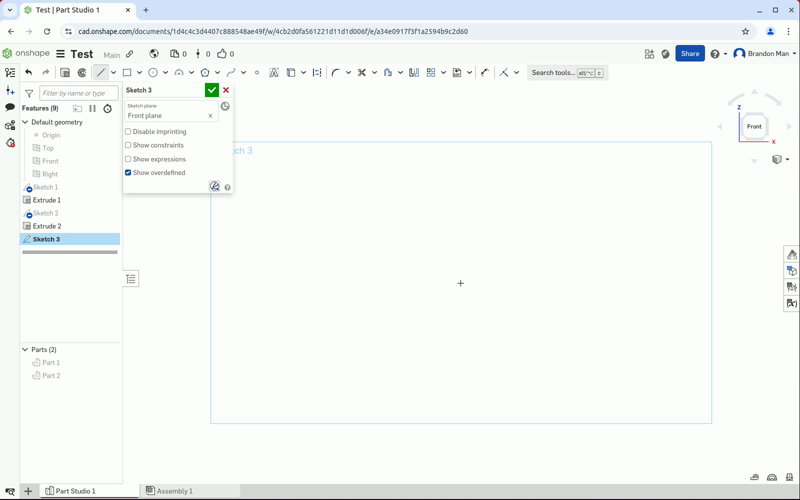
key_up(shift)
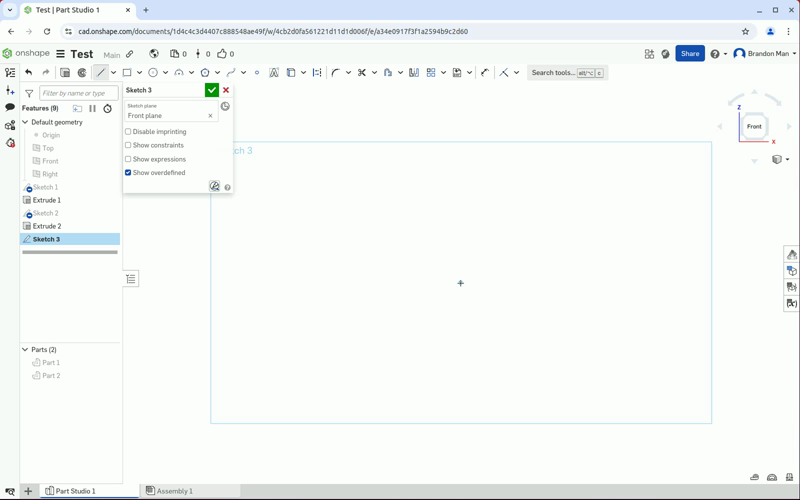
key_down(shift)
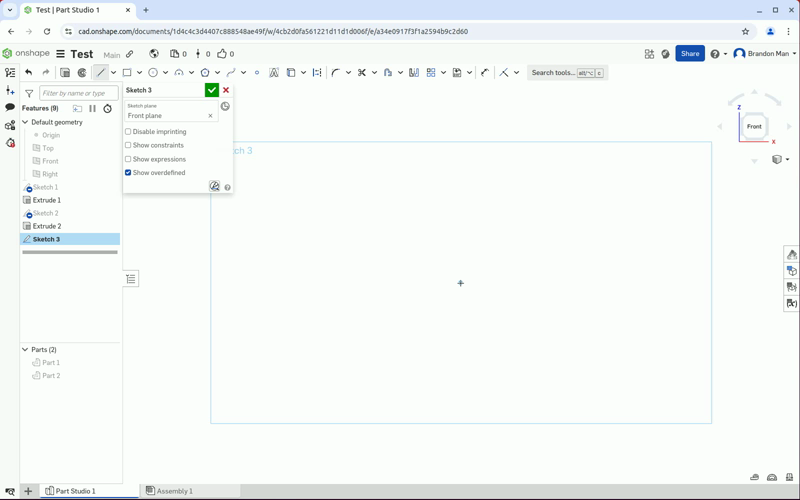
mouse_move(523, 282)
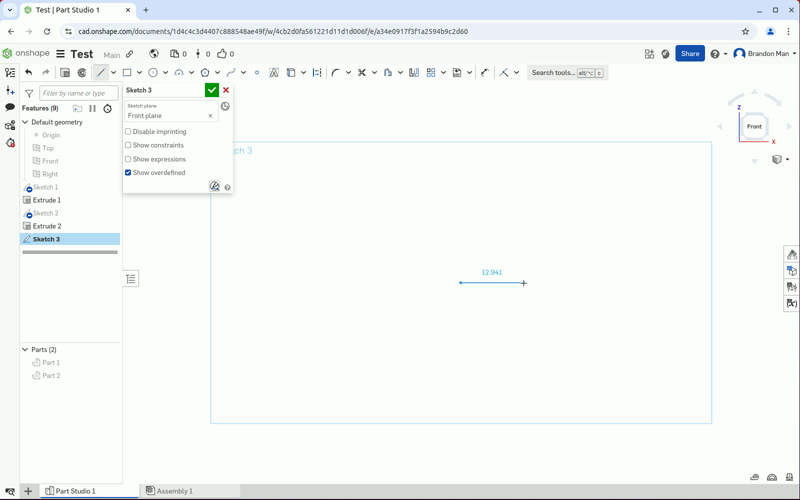
click(523, 282)
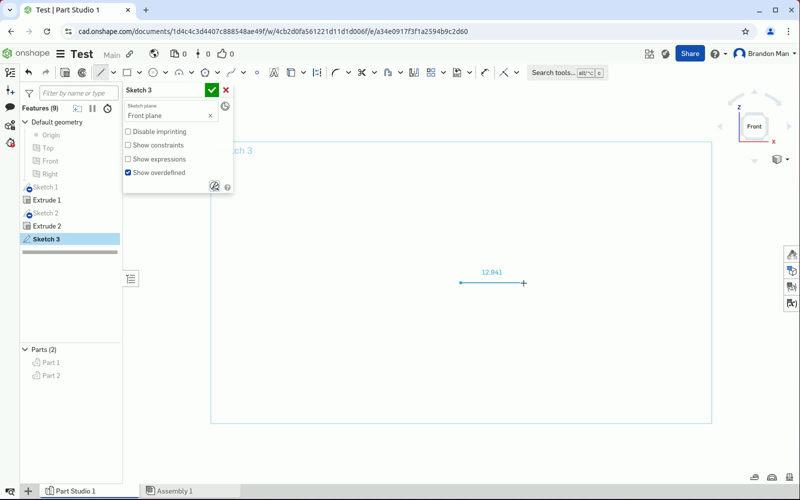
key_up(shift)
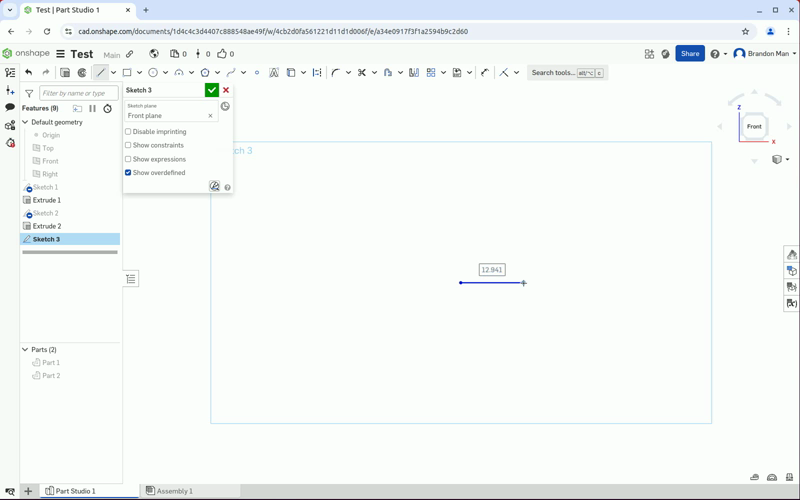
key_down(shift)
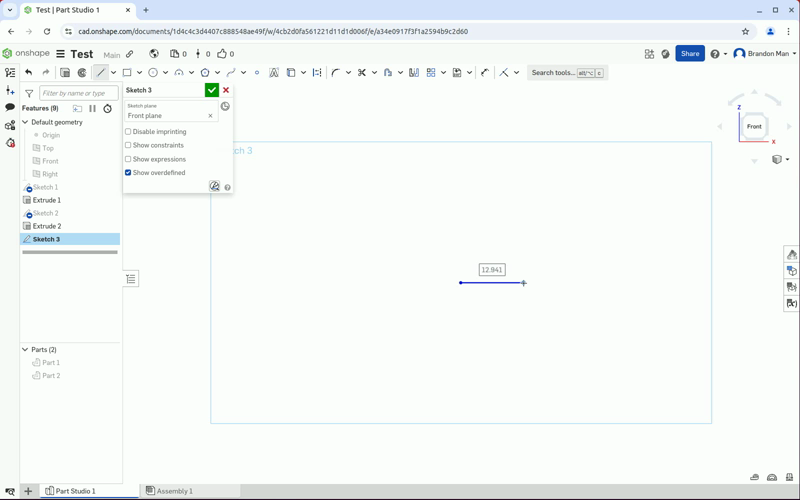
mouse_move(498, 220)
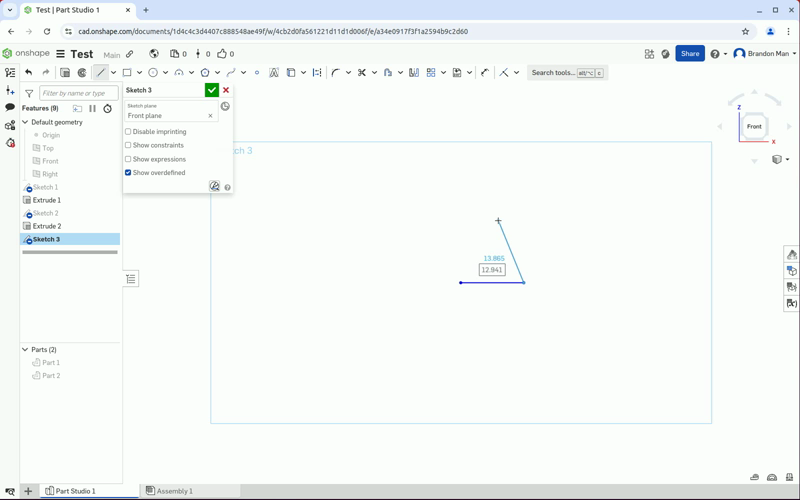
click(498, 220)
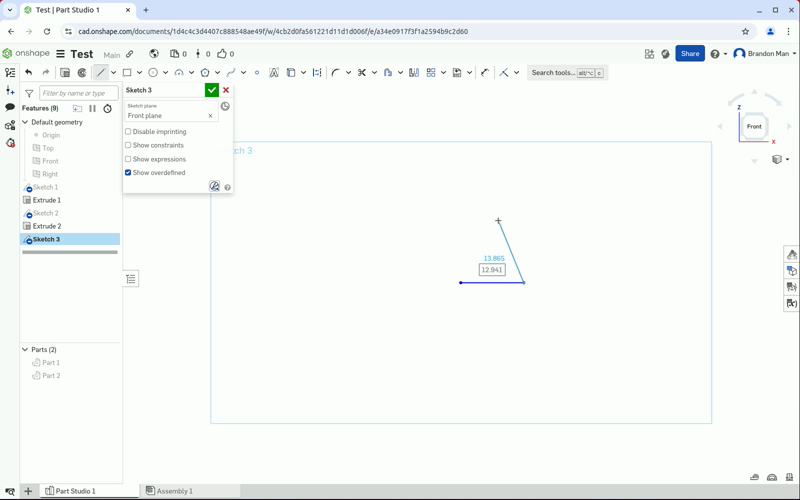
key_up(shift)
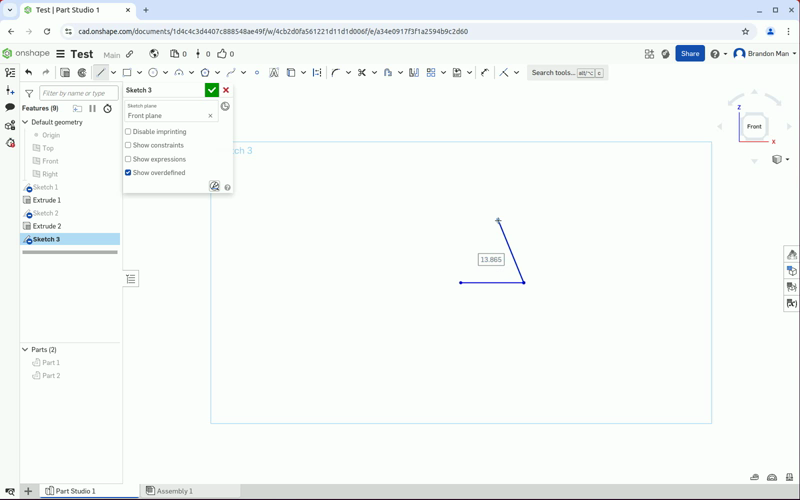
key_down(shift)
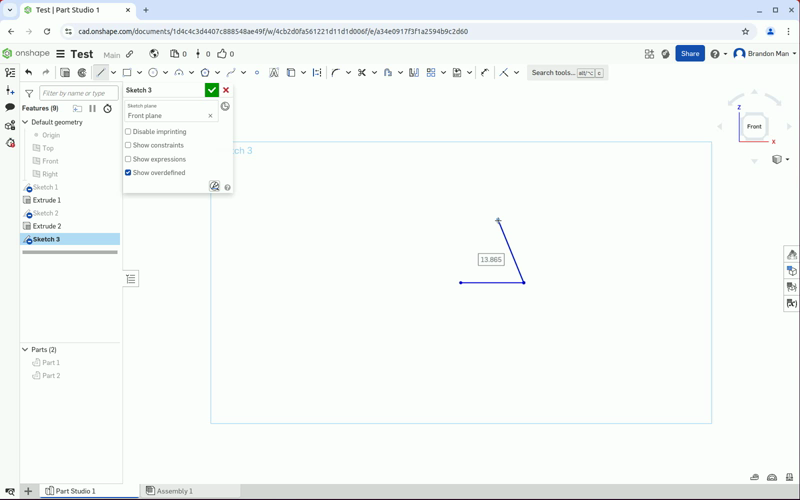
mouse_move(528, 220)
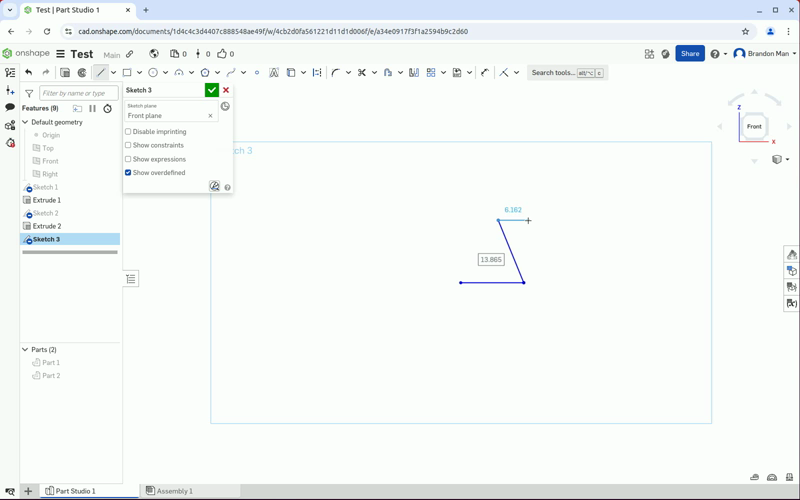
mouse_move(460, 220)
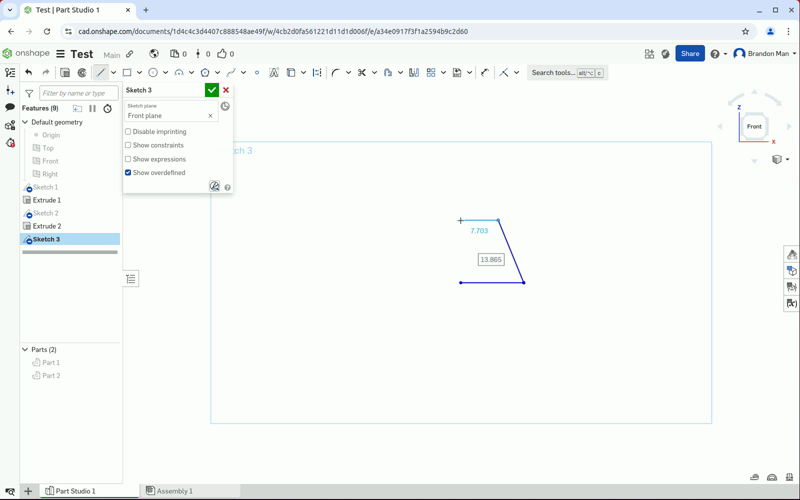
click(460, 220)
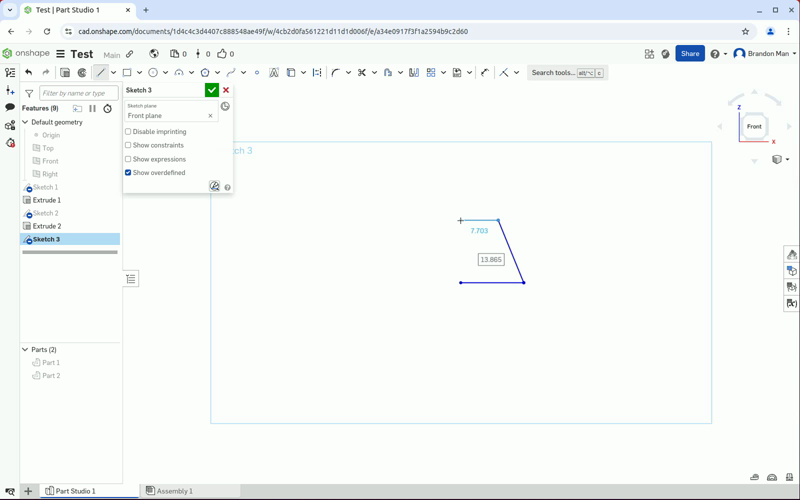
key_up(shift)
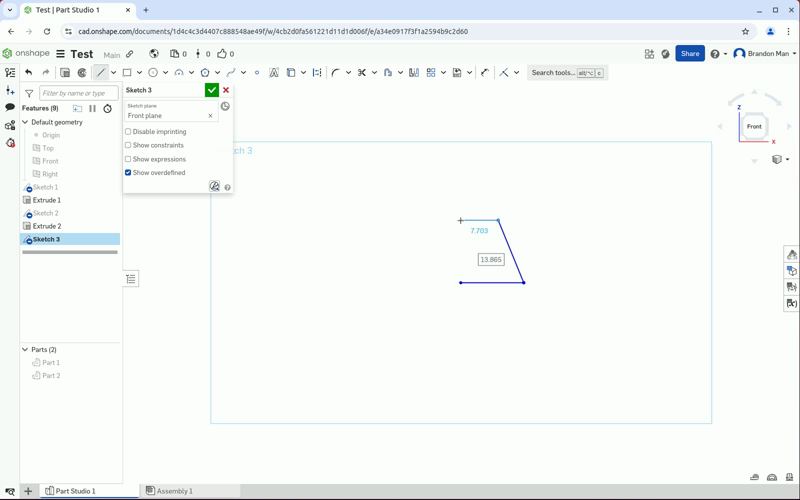
key_down(shift)
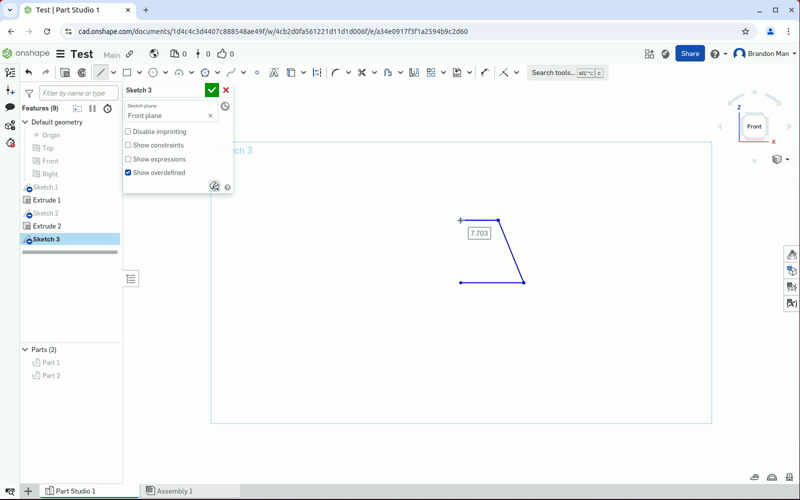
mouse_move(460, 282)
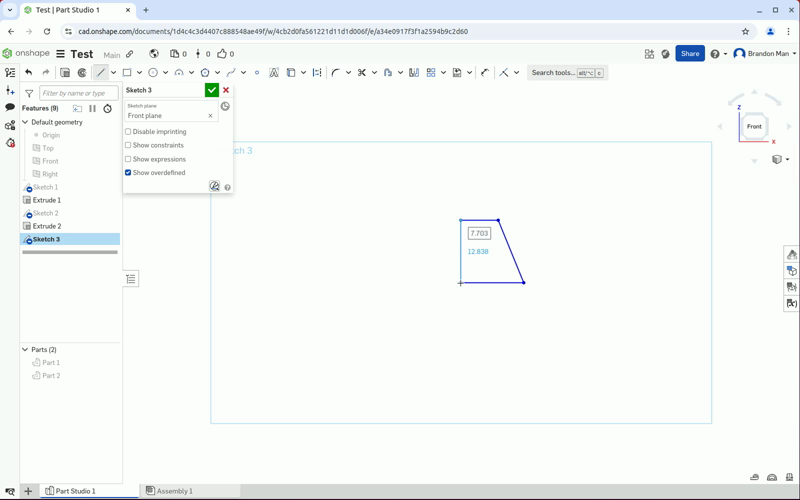
key_up(shift)
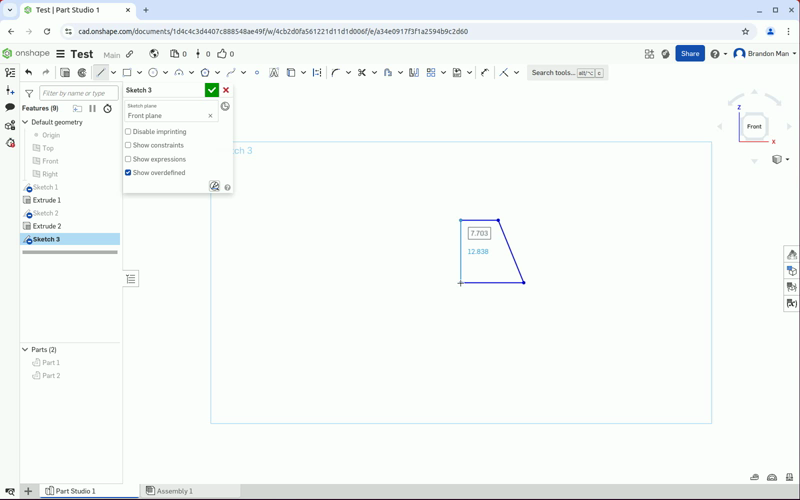
click(460, 282)
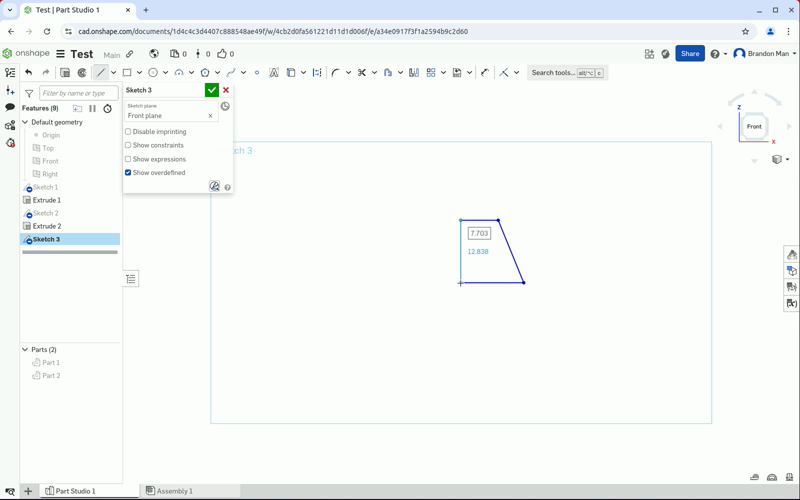
key(esc)
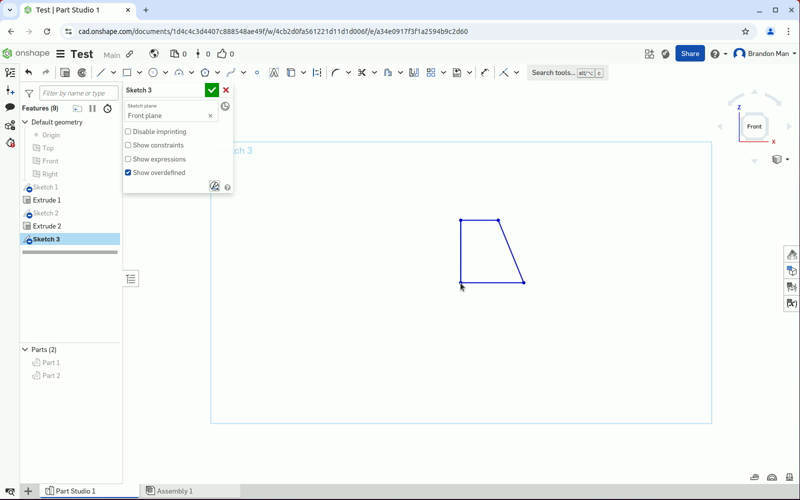
mouse_move(490, 260)
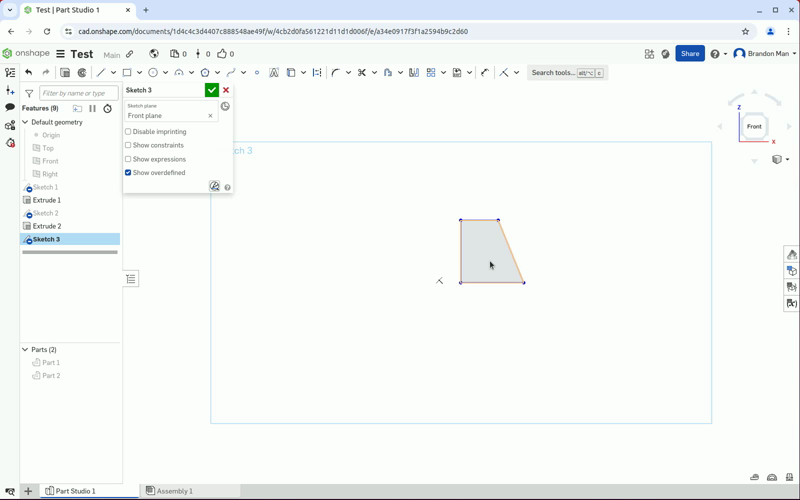
click(490, 260)
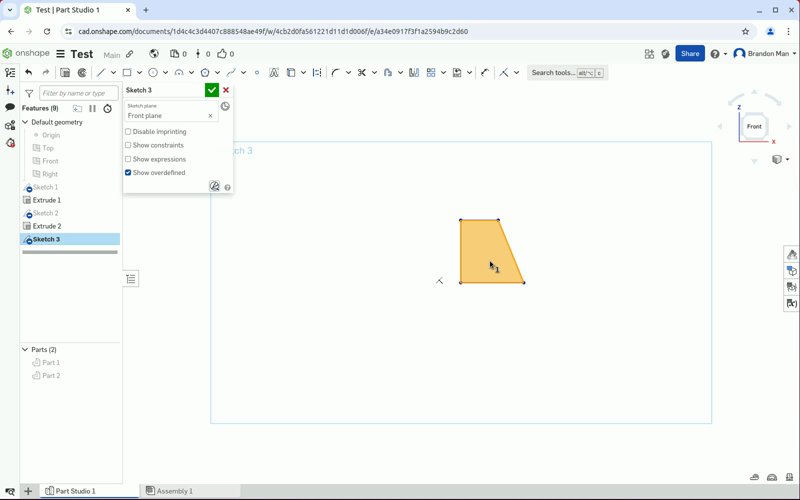
mouse_move(73, 352)
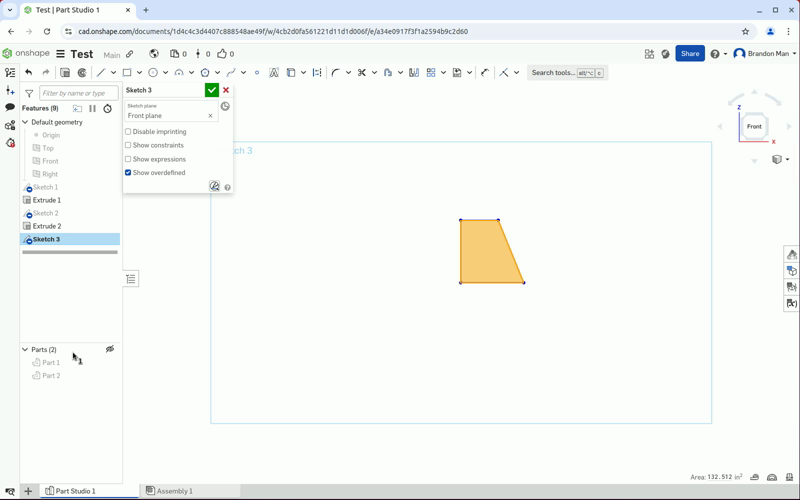
key(shift+y)
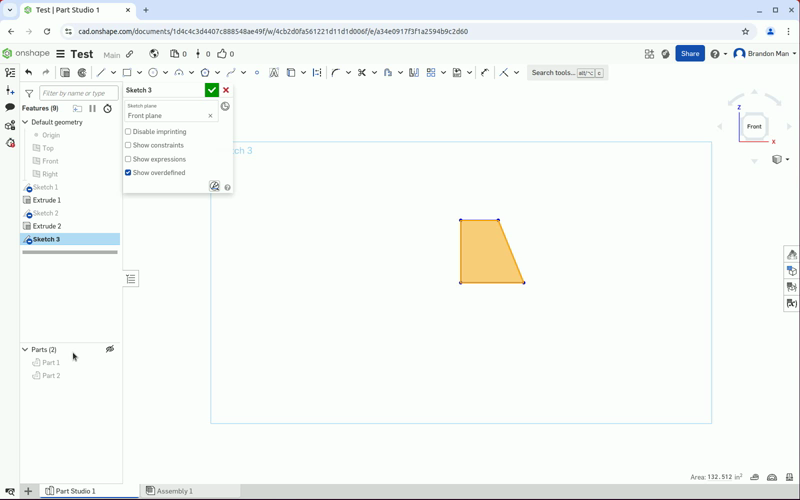
key(shift+e)
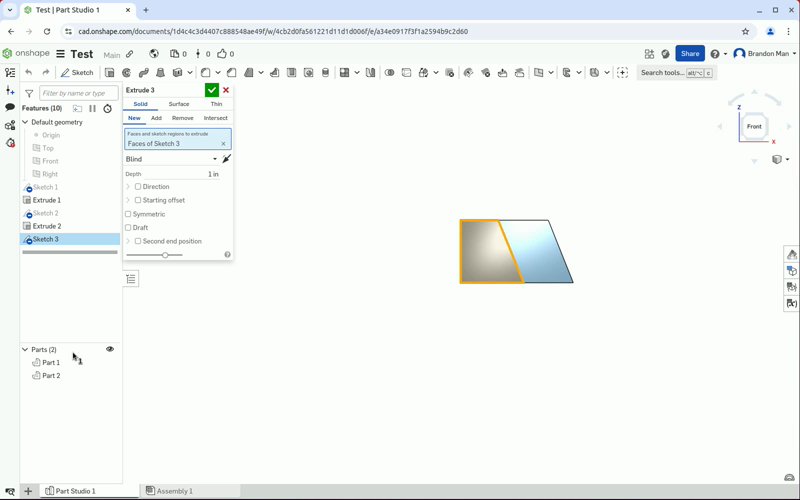
mouse_move(143, 106)
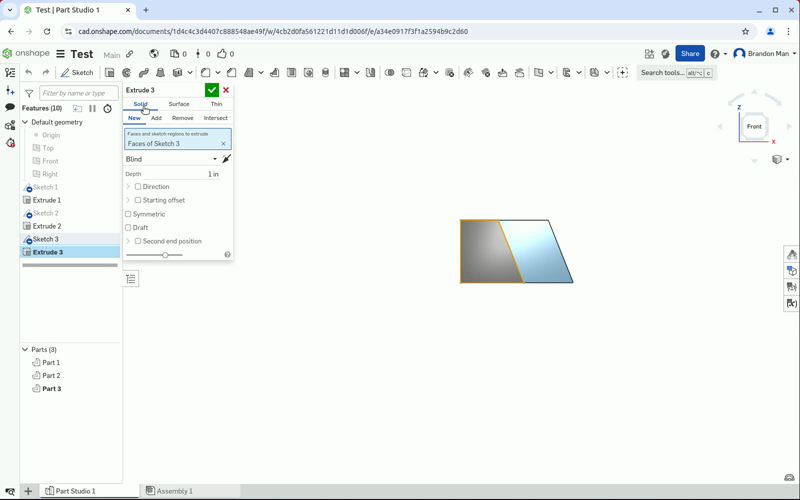
click(143, 106)
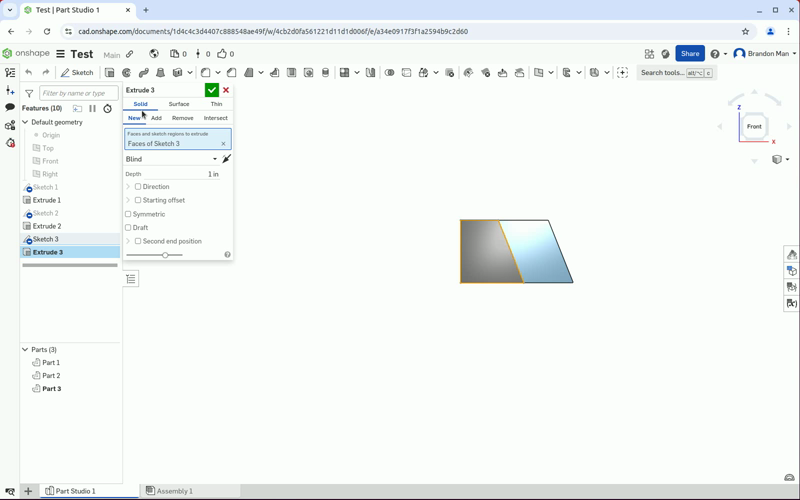
mouse_move(137, 120)
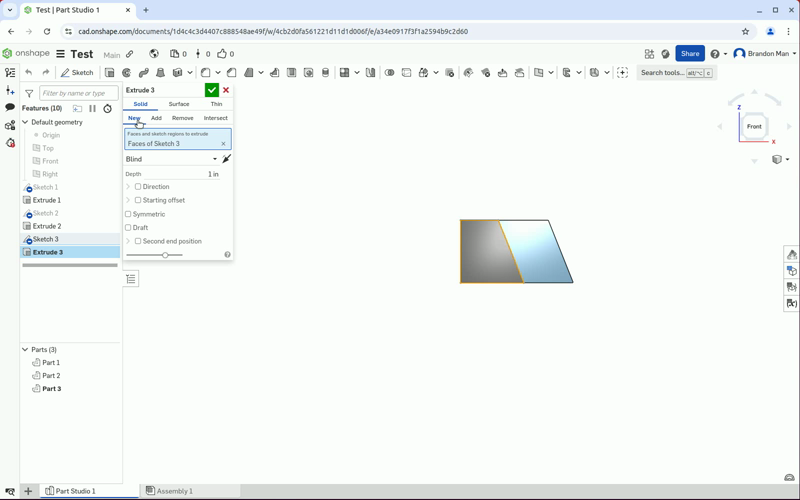
click(137, 120)
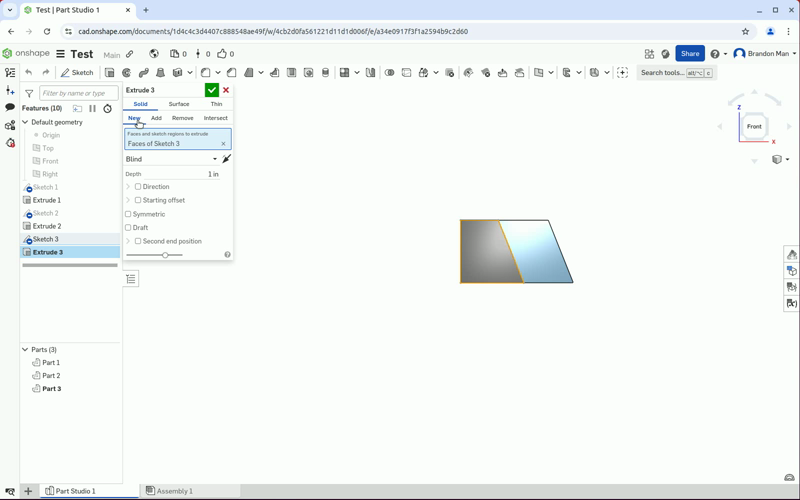
key(tab, 4)
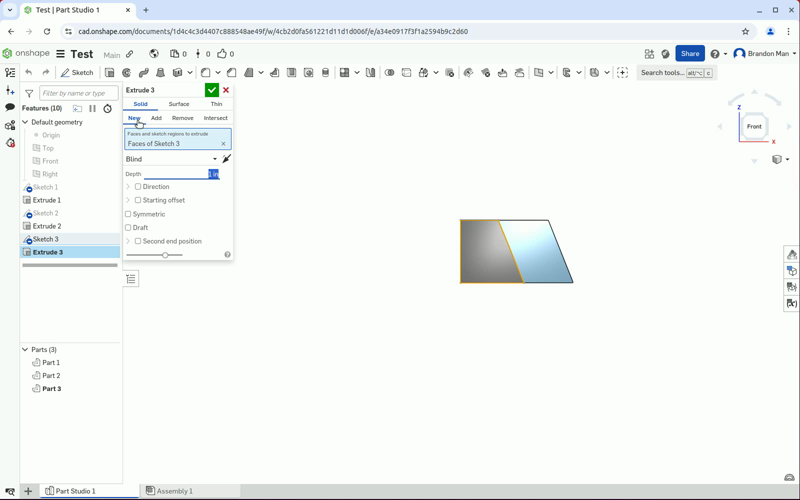
text(-5.055)
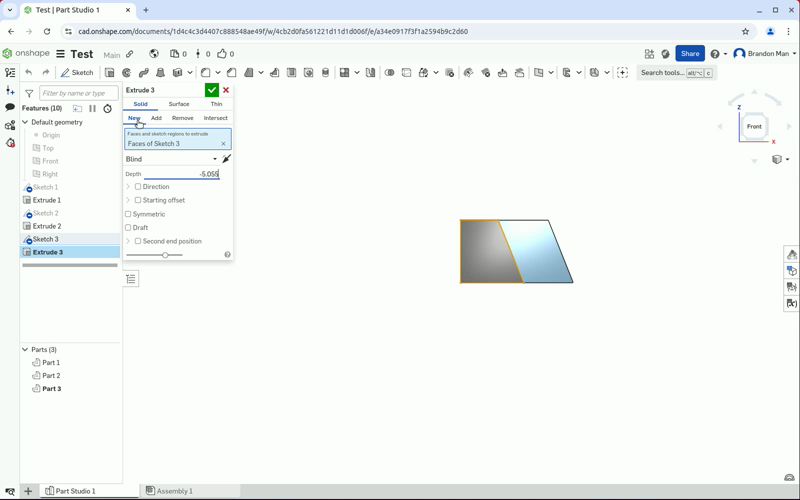
key(enter)
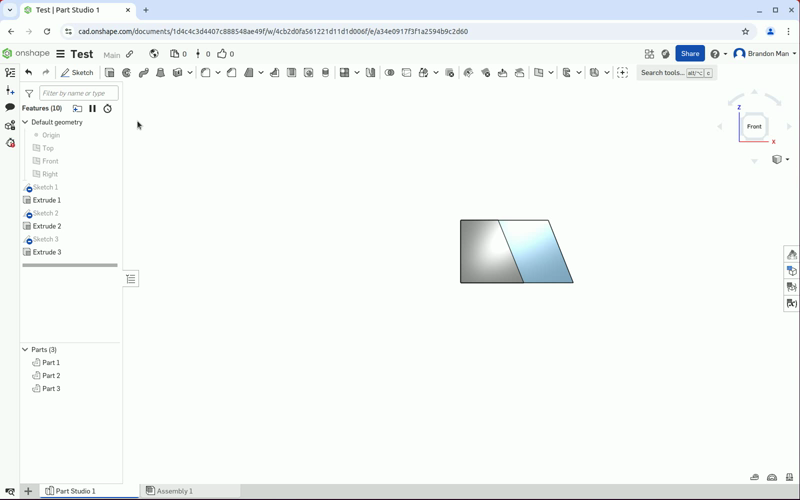
key(shift+h)
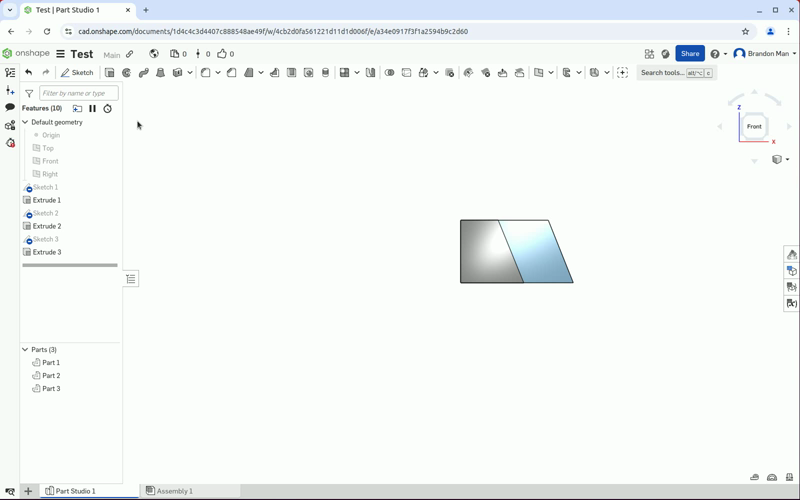
key(shift+h)
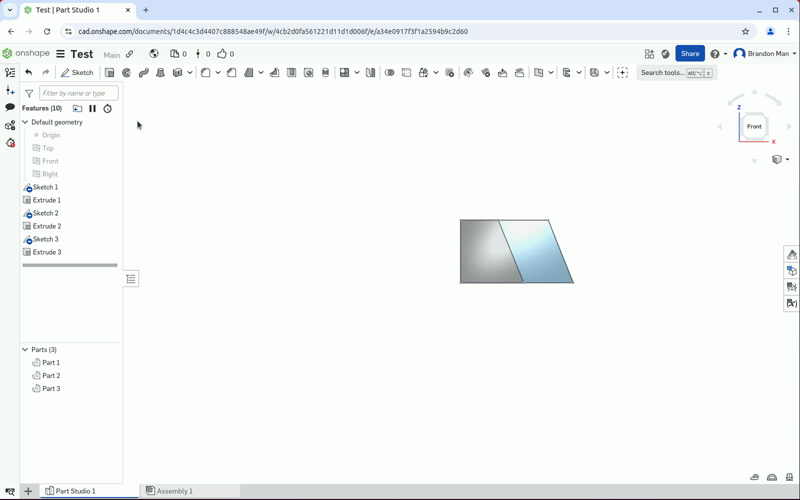
key(shift+7)
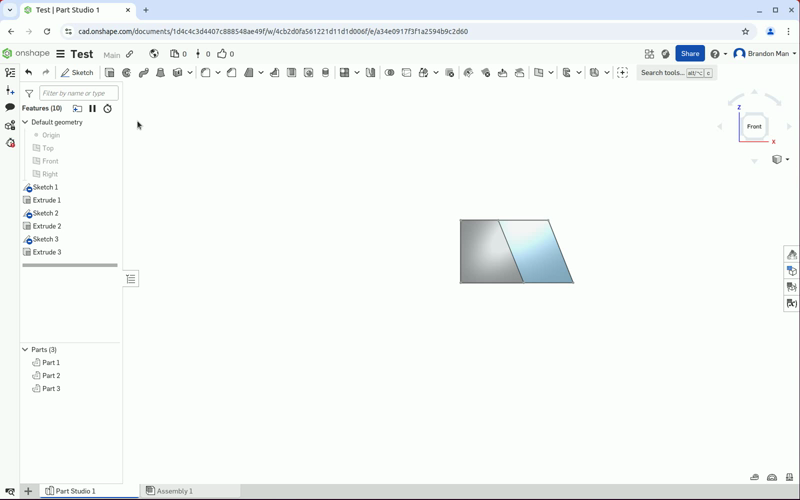
key(left, 2)
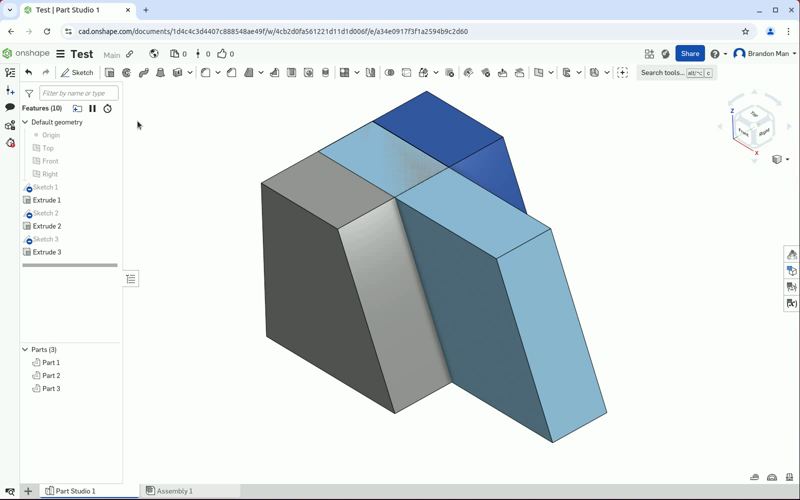
key(down, 2)
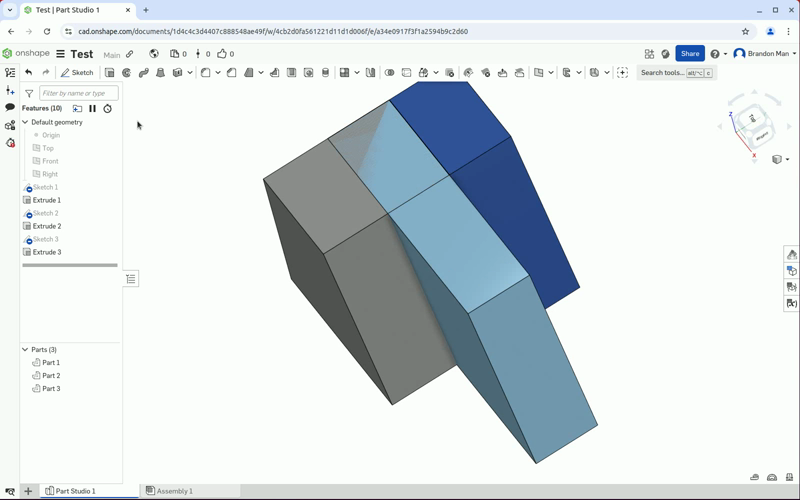
key(up, 2)
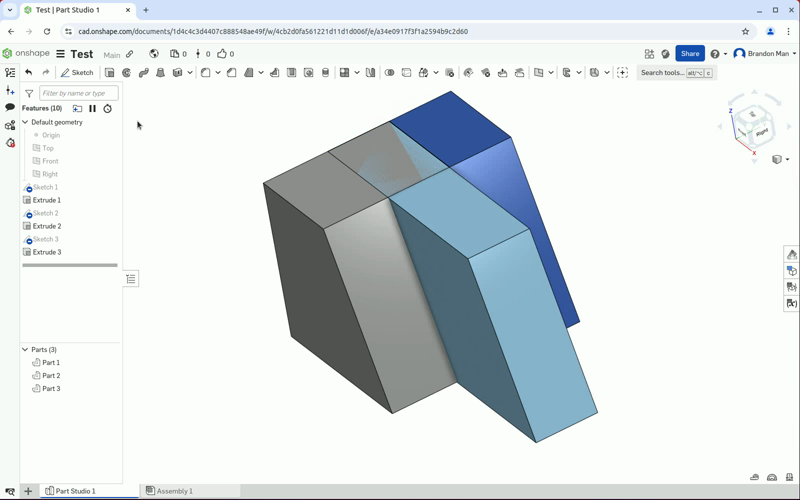
key(right, 2)
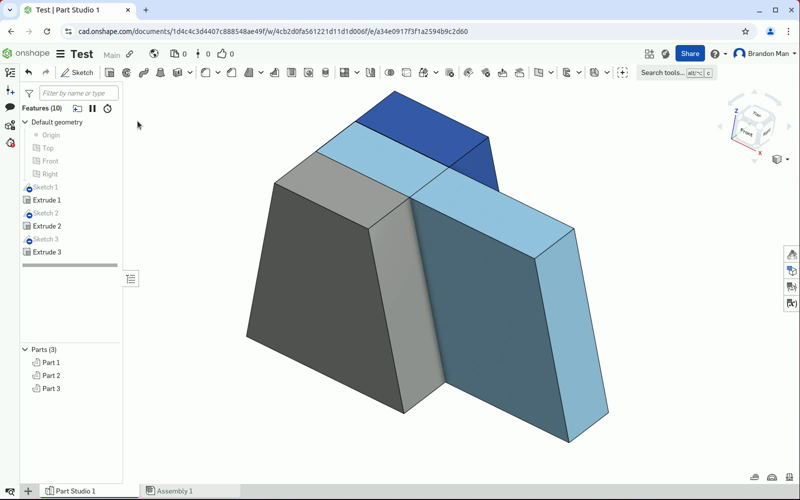
mouse_move(73, 189)
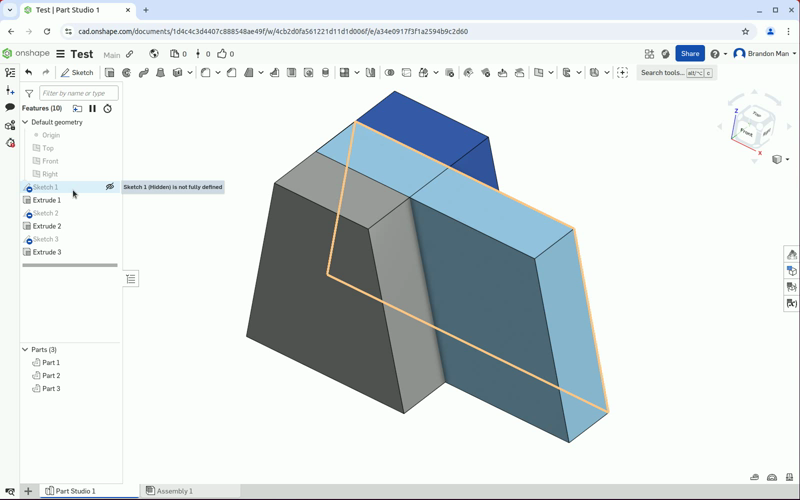
click(73, 189)